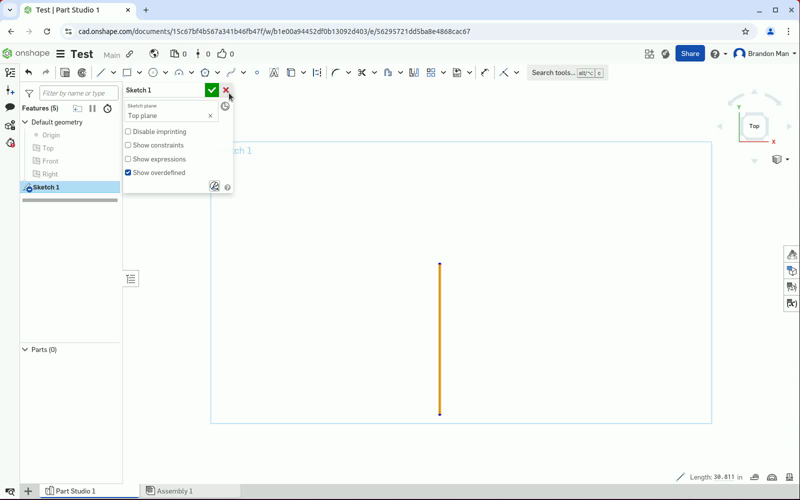
key(shift+h)
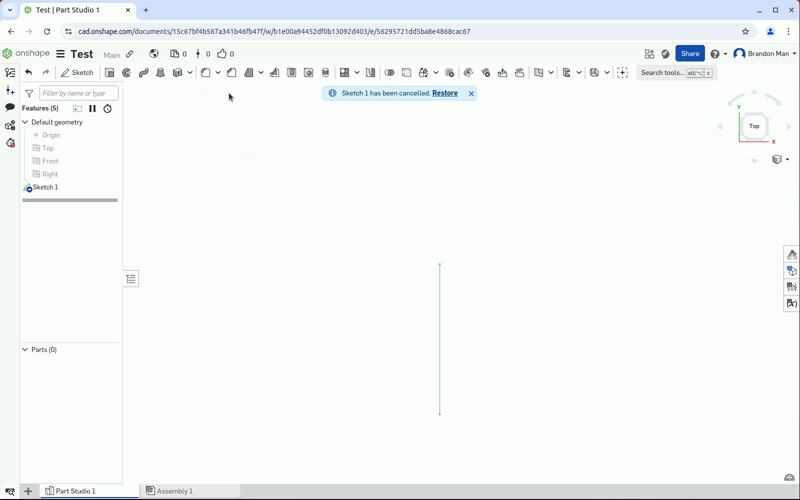
key(shift+s)
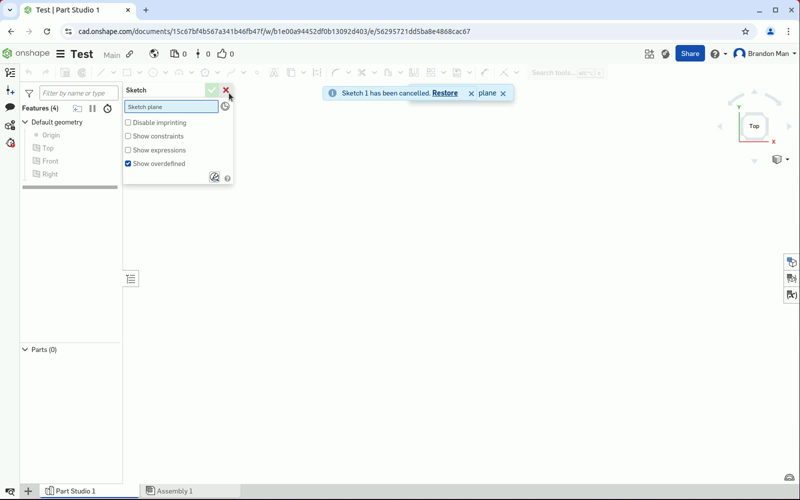
mouse_move(73, 150)
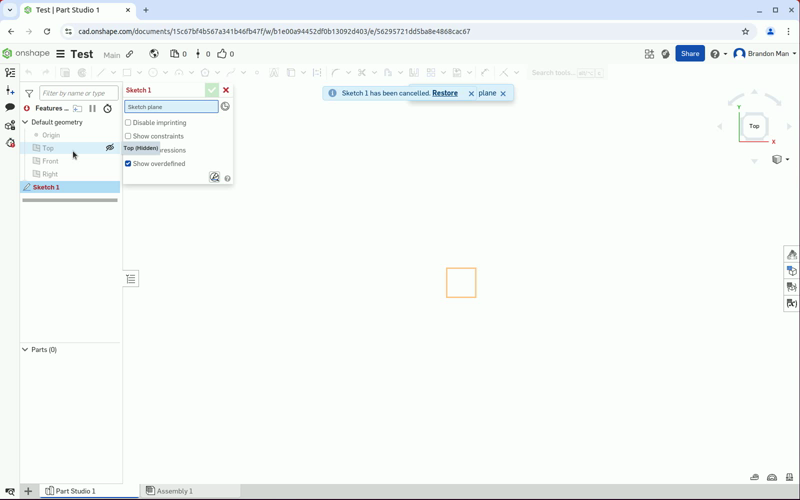
click(73, 150)
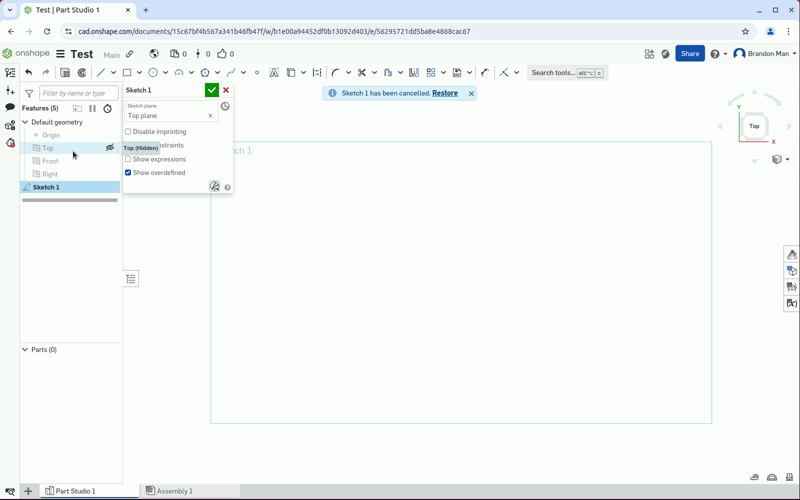
mouse_move(73, 352)
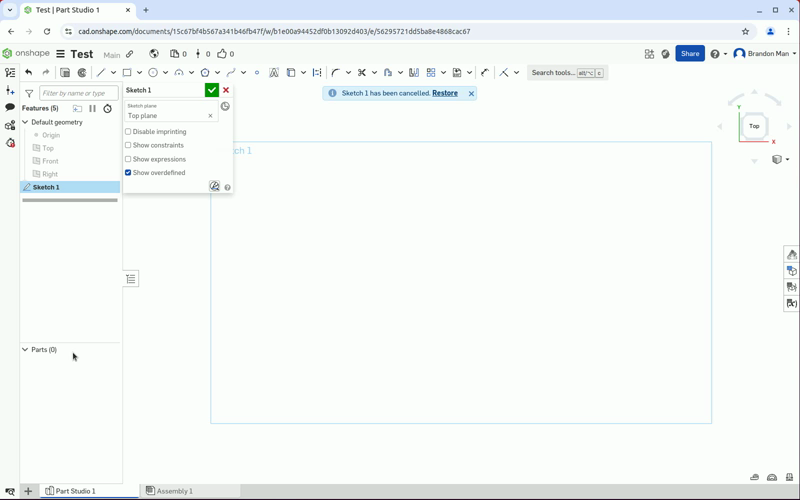
key(y)
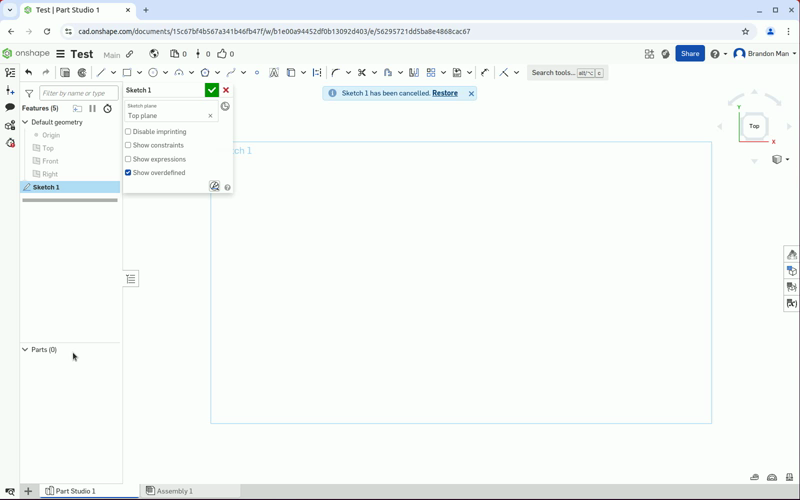
key(l)
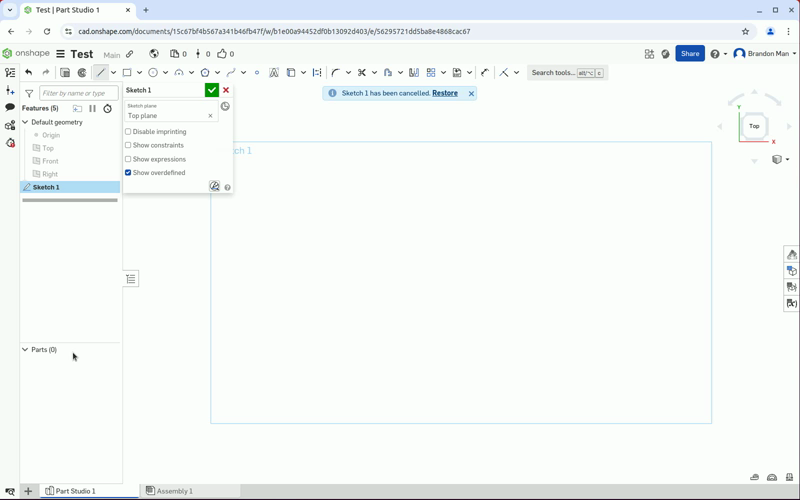
key_down(shift)
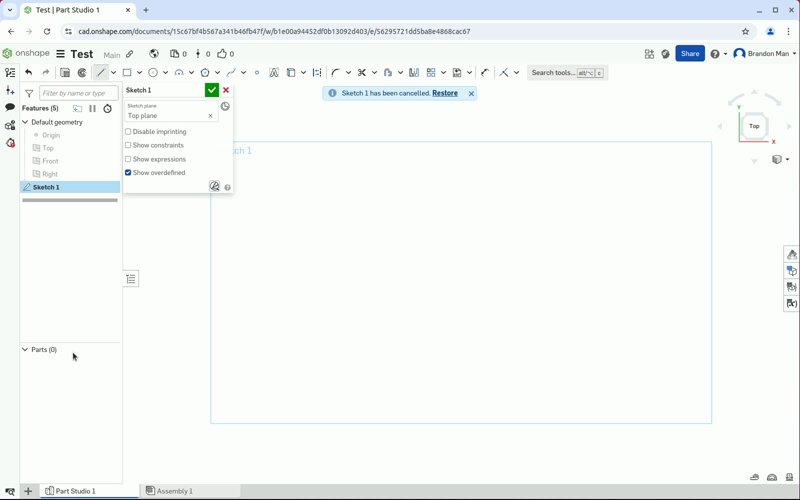
mouse_move(399, 319)
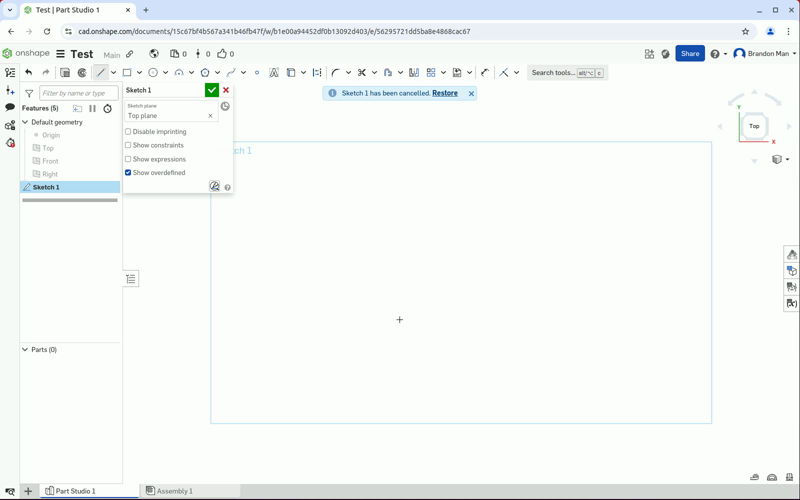
click(399, 319)
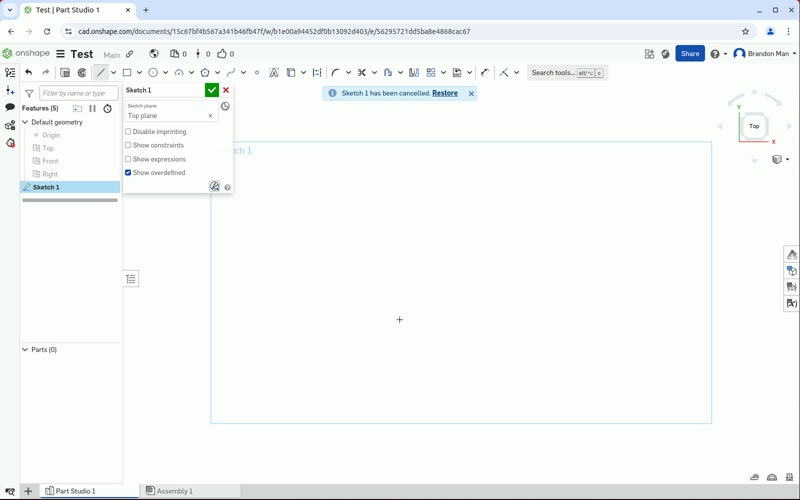
key_up(shift)
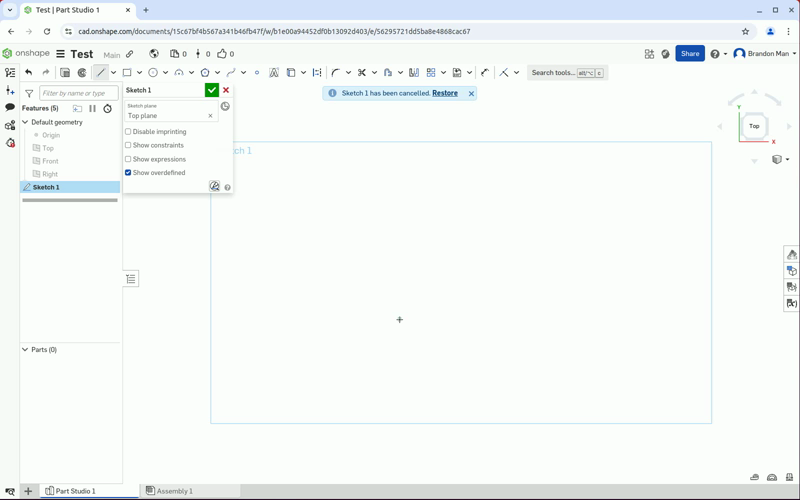
key_down(shift)
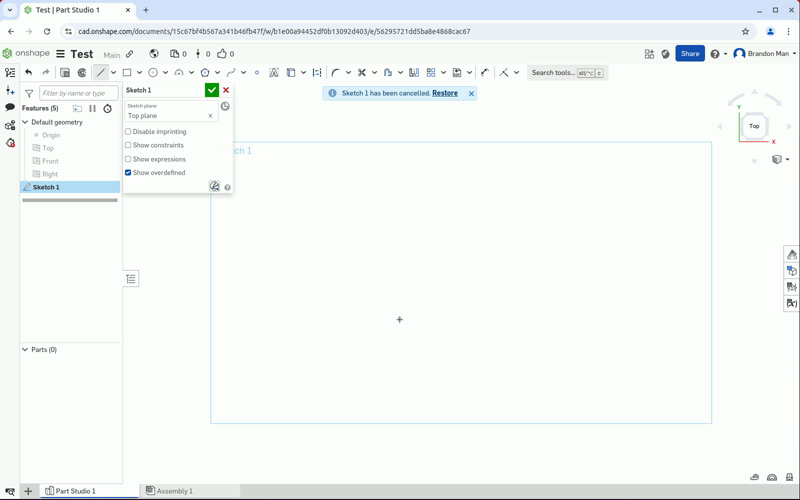
mouse_move(568, 319)
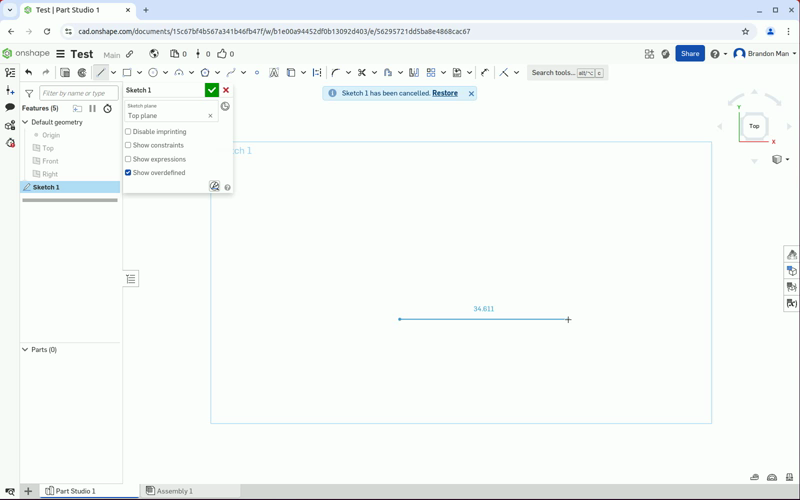
click(568, 319)
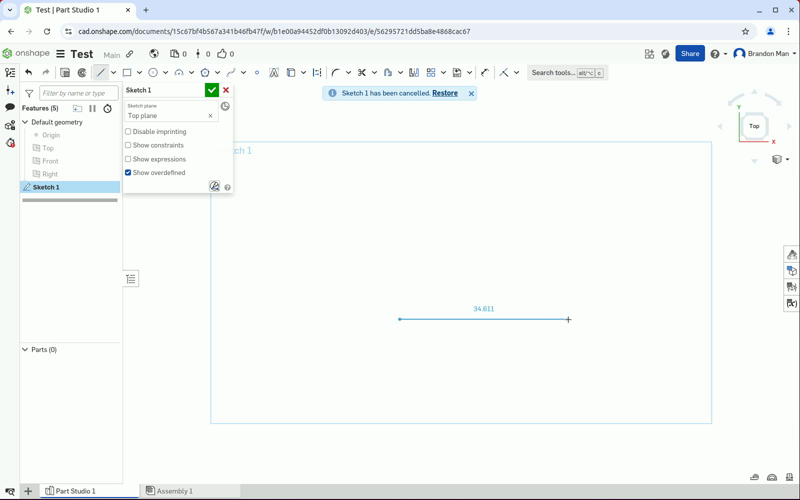
key_up(shift)
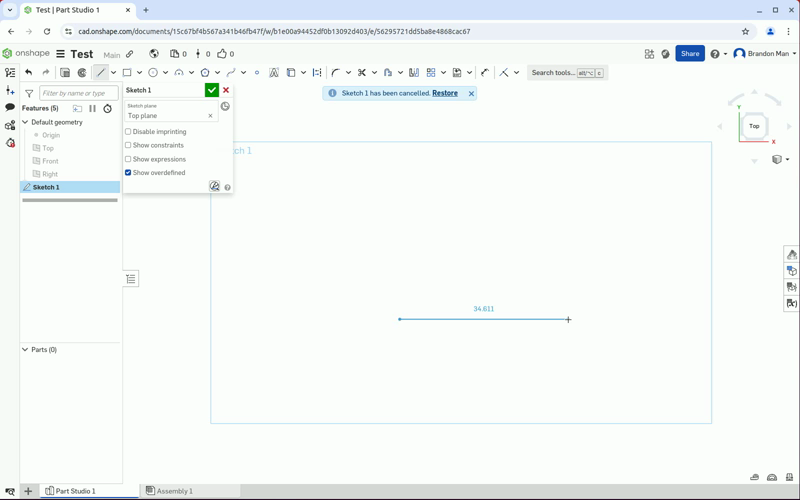
key_down(shift)
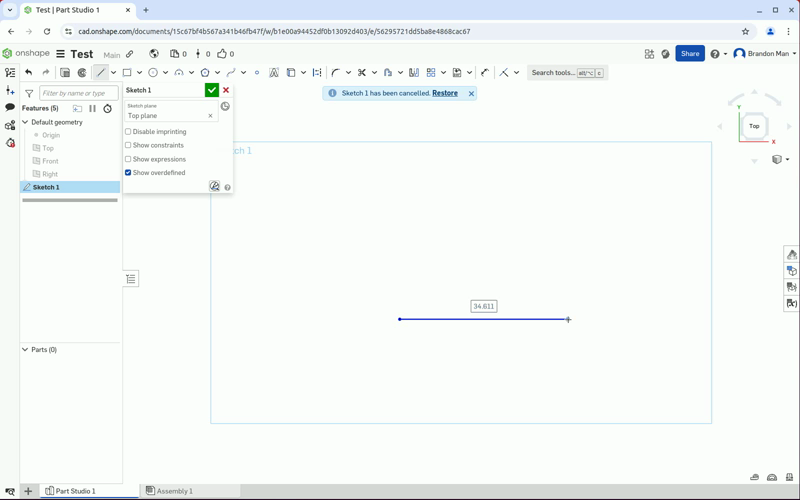
mouse_move(589, 319)
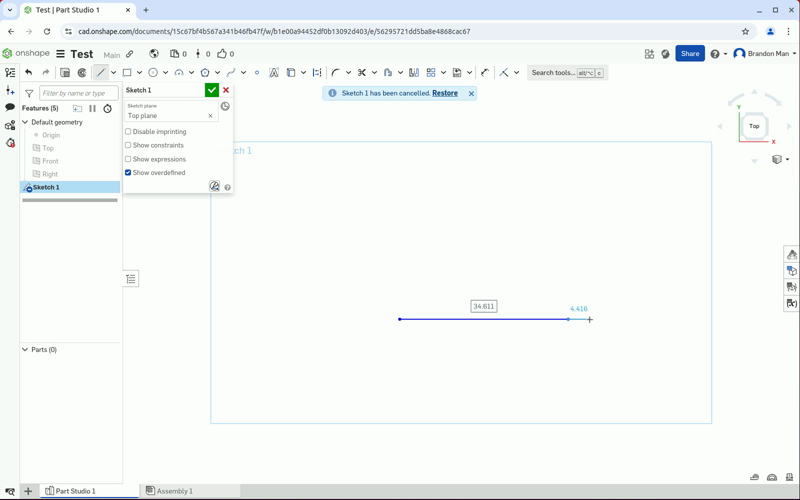
mouse_move(568, 262)
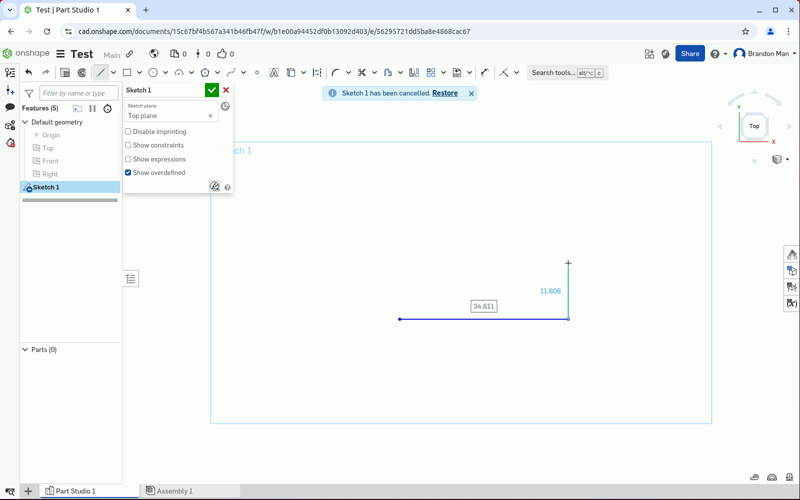
click(568, 262)
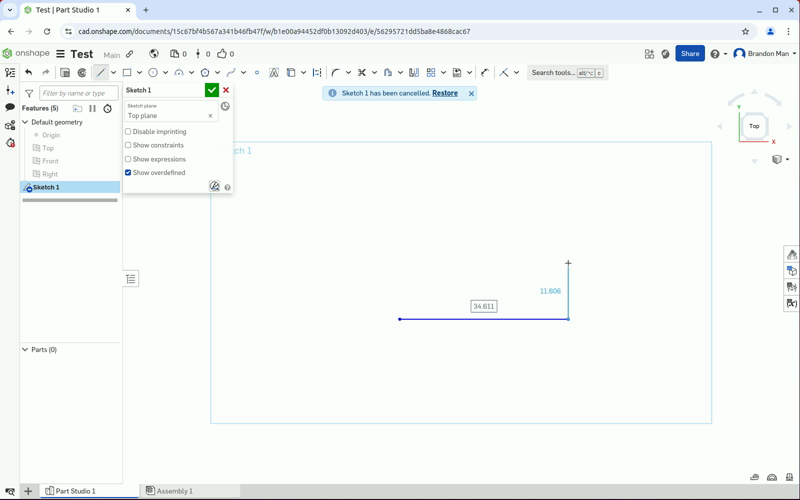
key_up(shift)
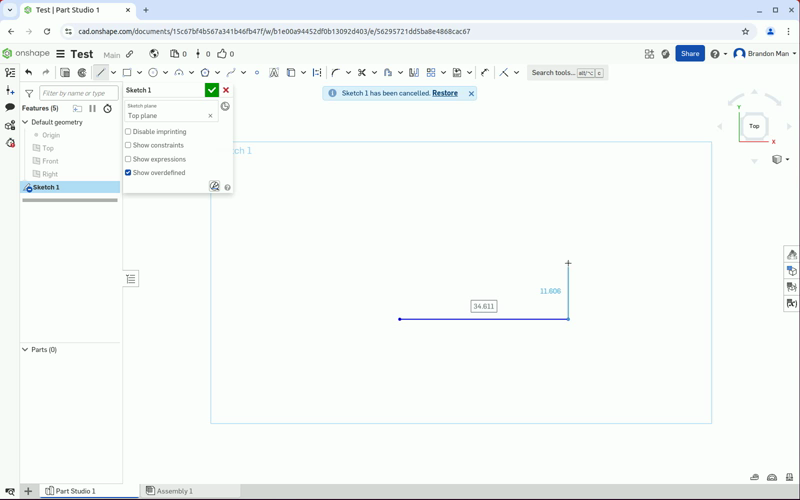
key_down(shift)
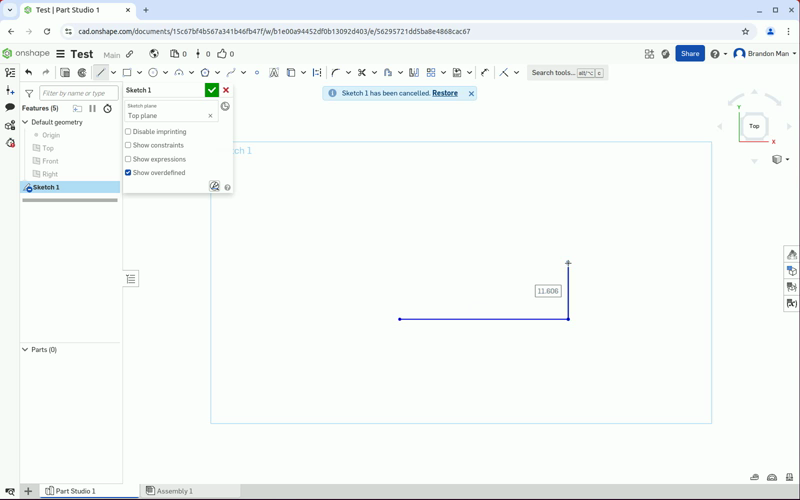
mouse_move(399, 262)
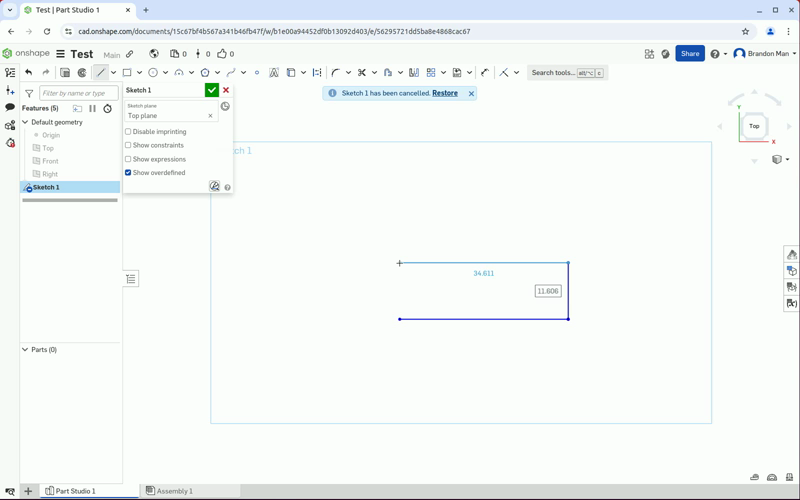
click(399, 262)
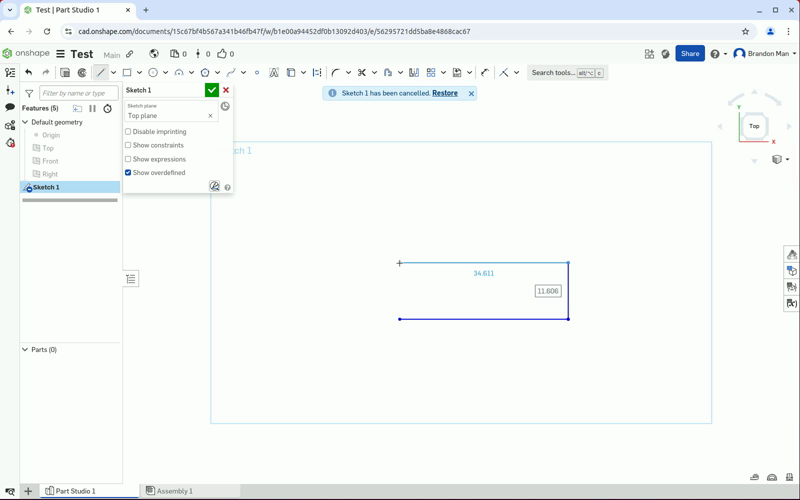
key_up(shift)
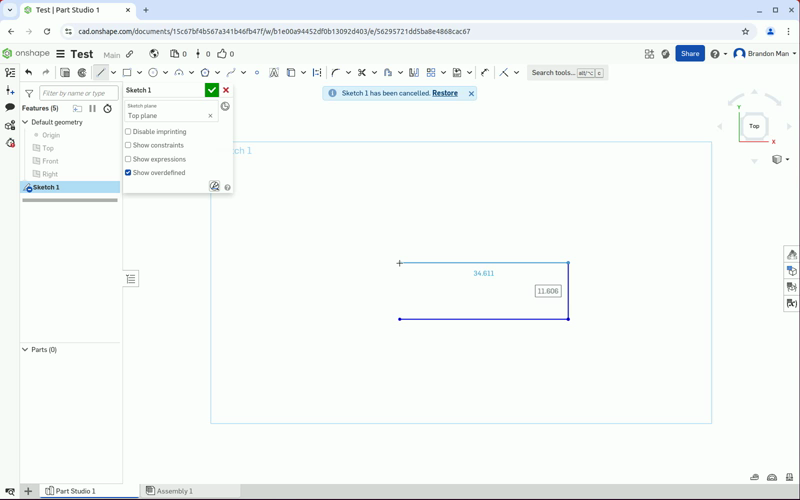
mouse_move(429, 262)
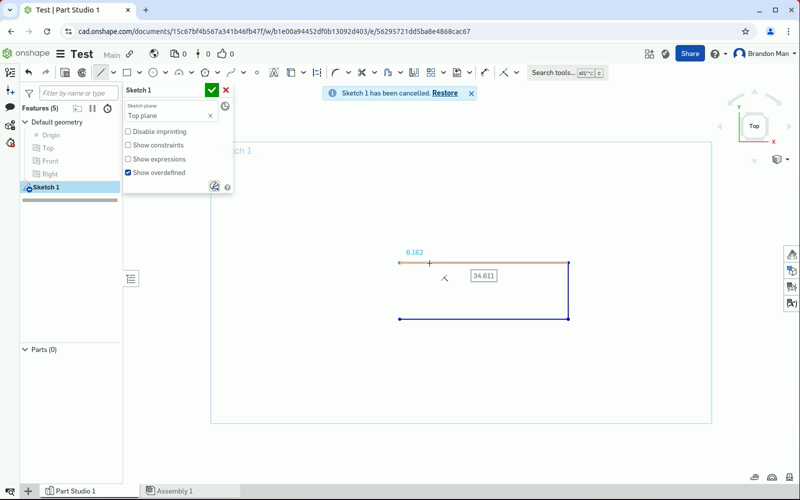
key_down(shift)
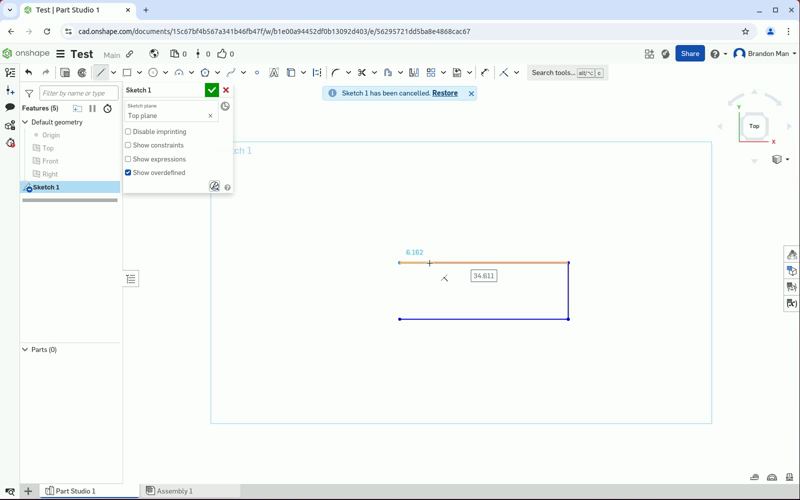
mouse_move(399, 319)
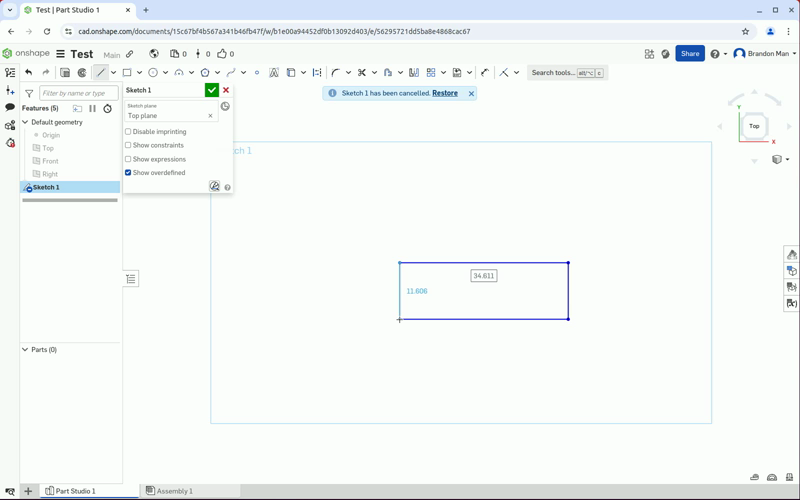
key_up(shift)
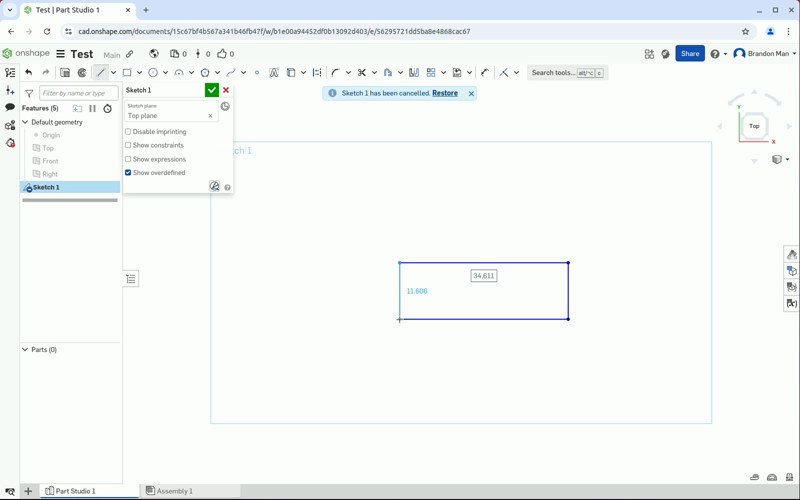
click(399, 319)
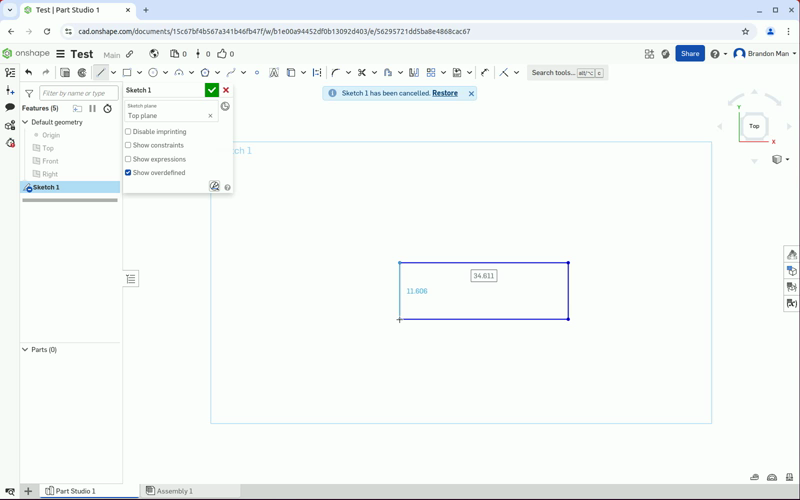
key(esc)
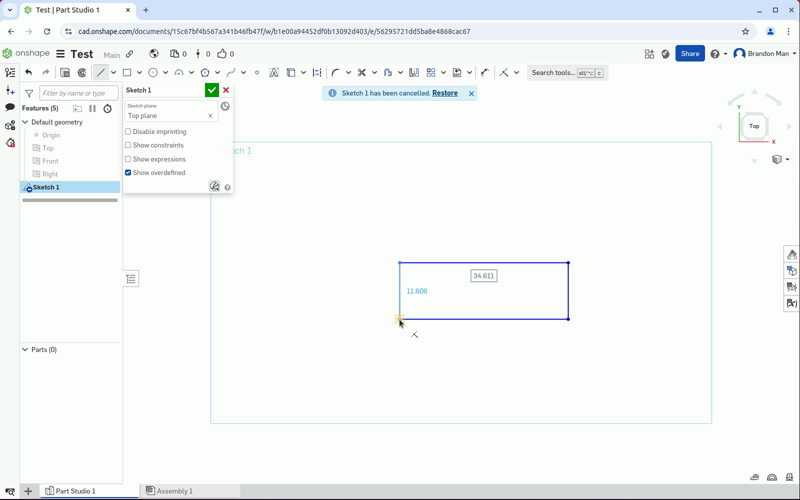
mouse_move(507, 304)
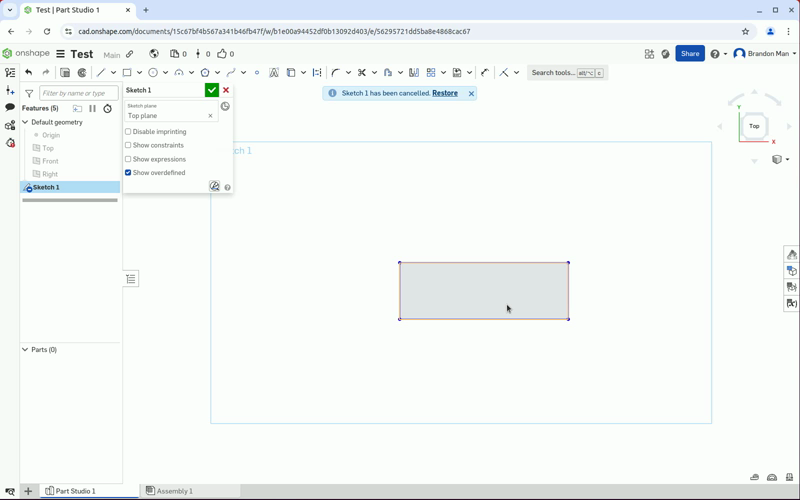
click(507, 304)
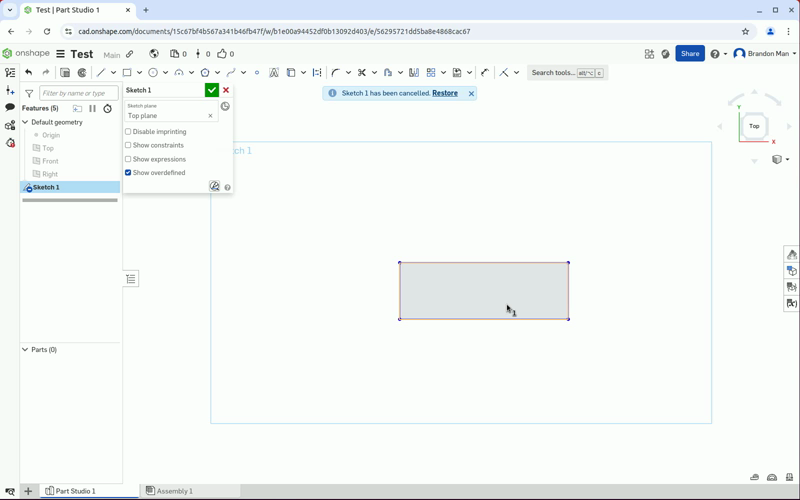
mouse_move(73, 352)
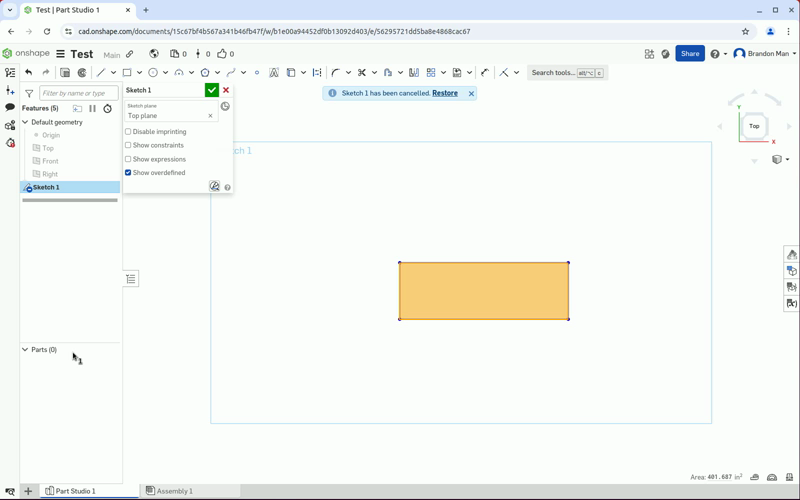
key(shift+y)
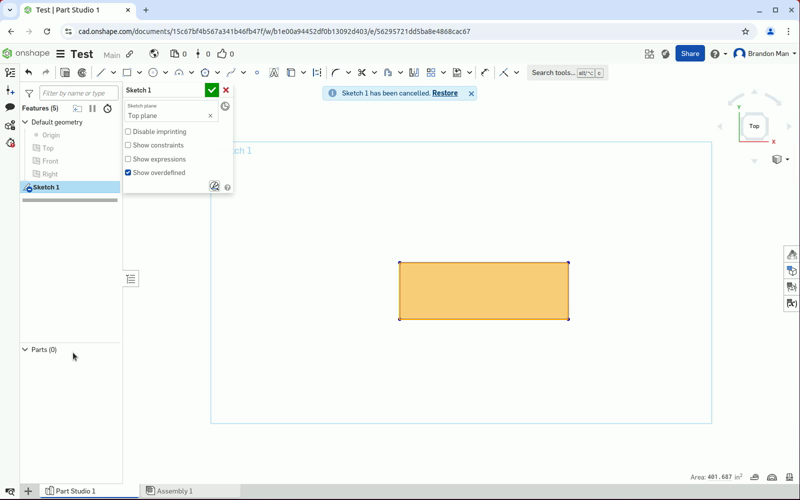
key(shift+e)
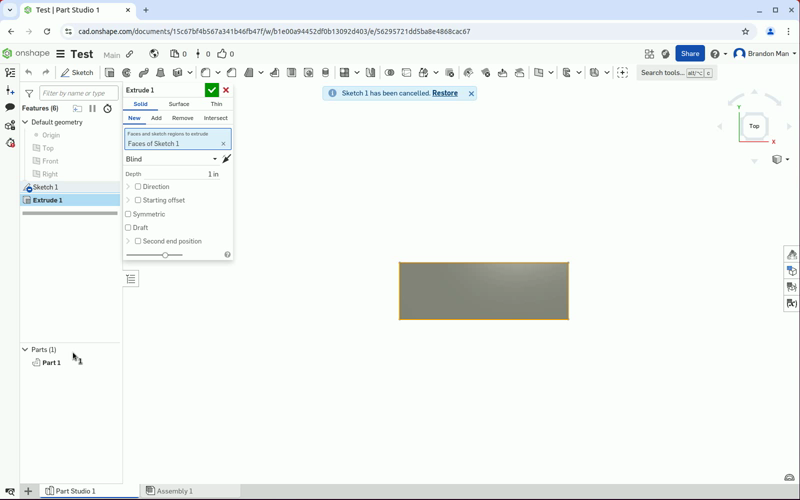
mouse_move(143, 106)
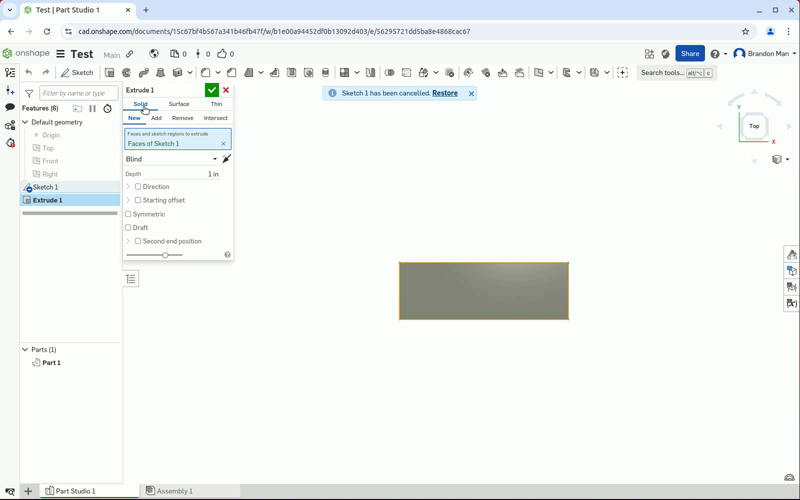
click(143, 106)
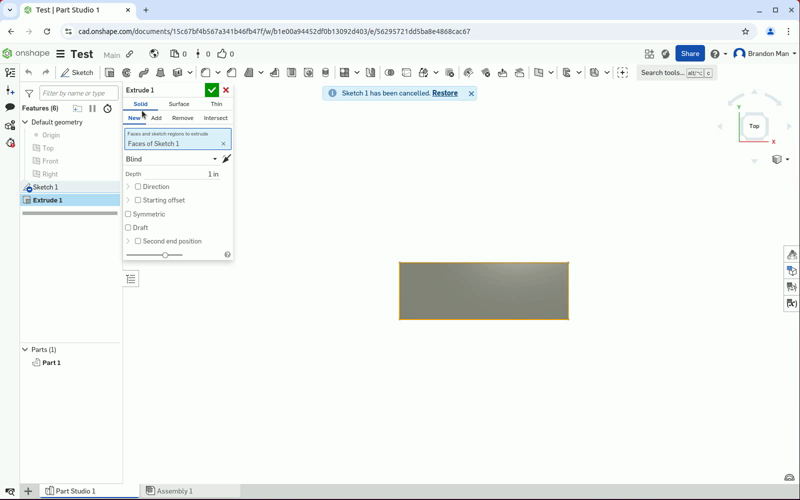
mouse_move(137, 120)
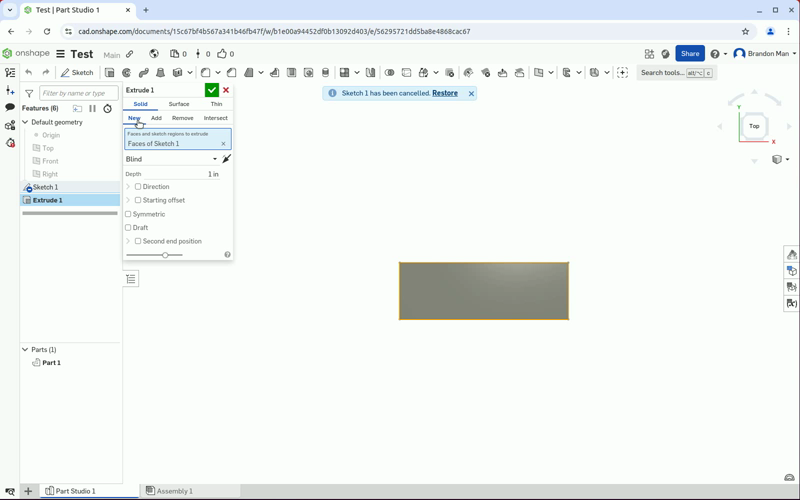
click(137, 120)
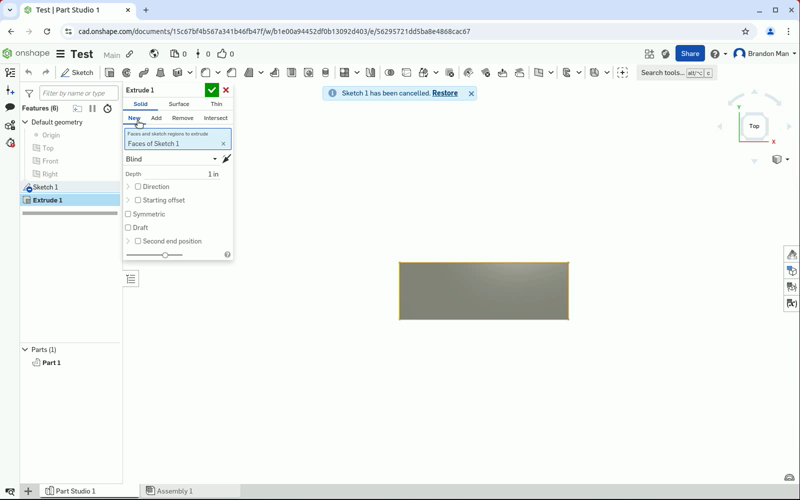
key(tab, 4)
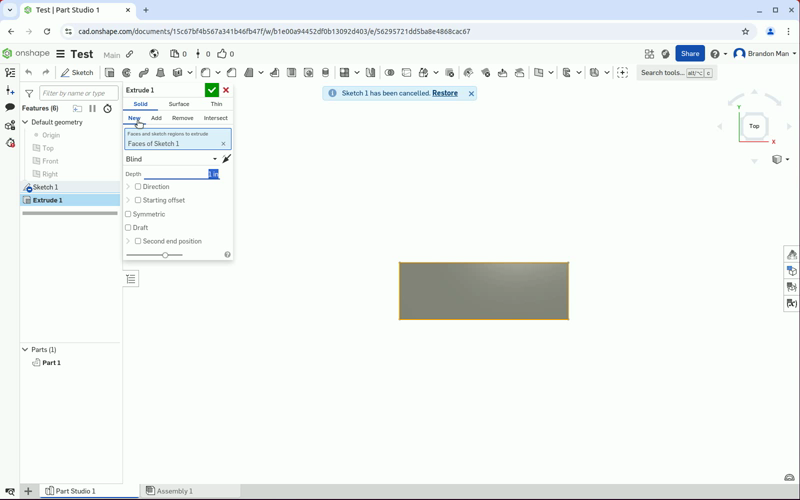
text(23.108)
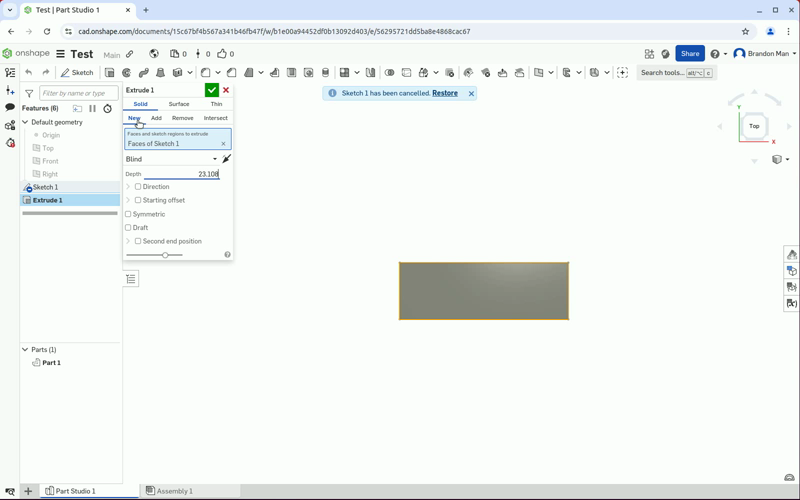
key(enter)
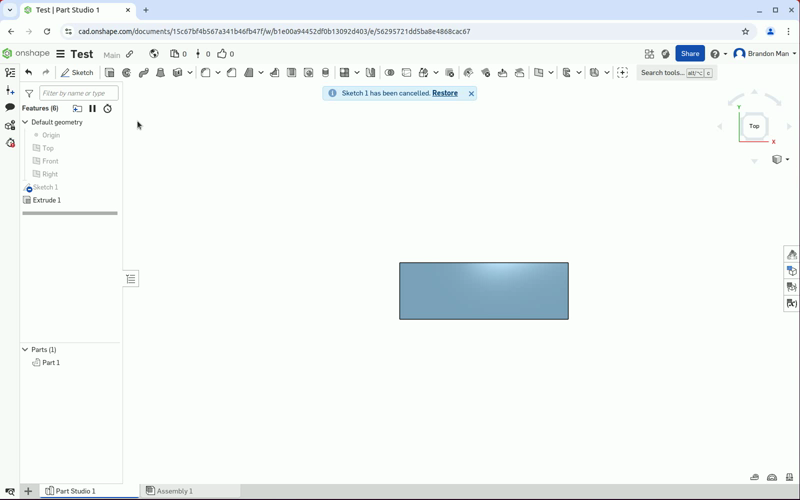
key(shift+h)
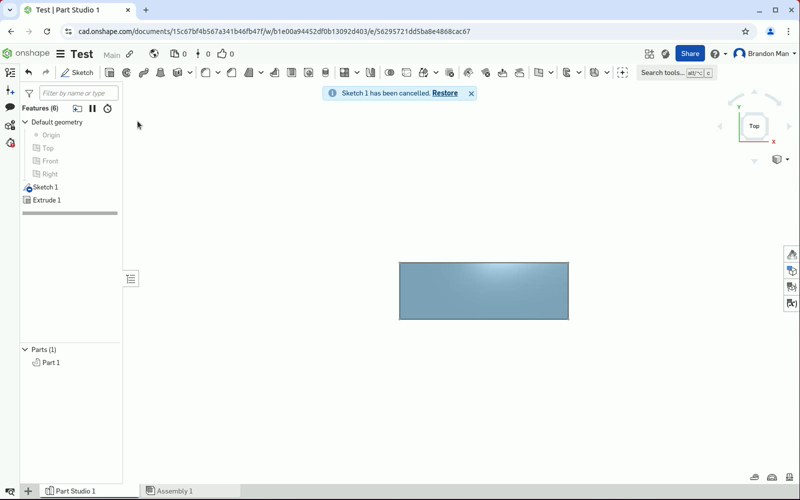
key(shift+h)
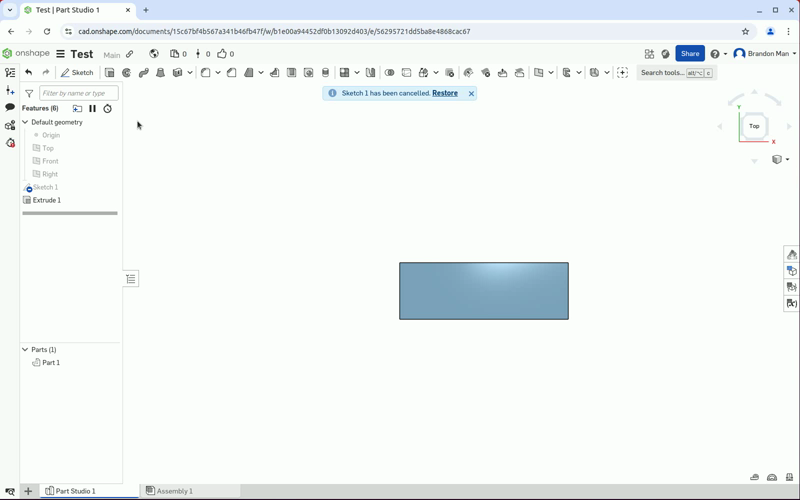
mouse_move(73, 189)
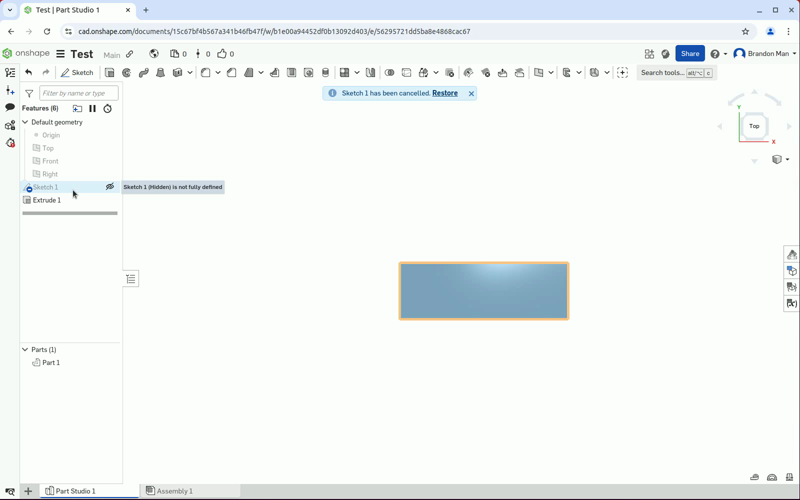
click(73, 189)
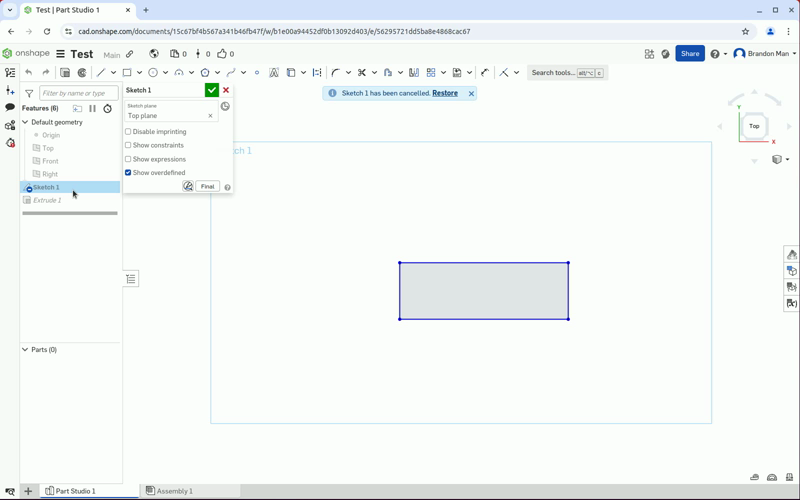
mouse_move(229, 92)
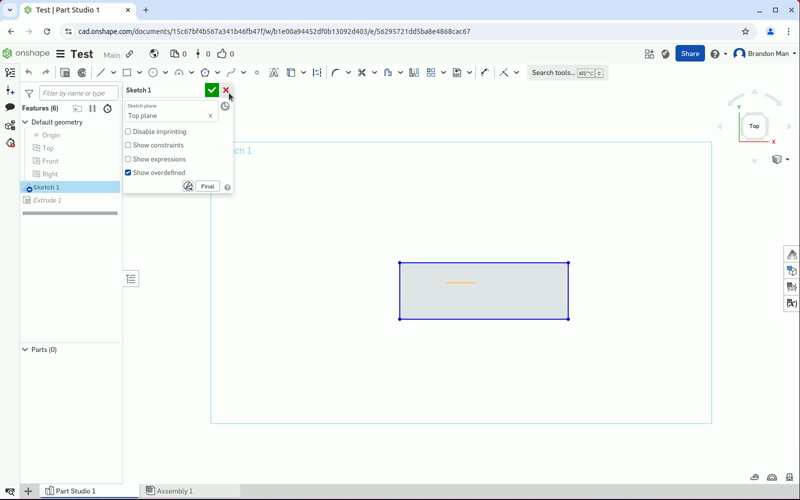
click(229, 92)
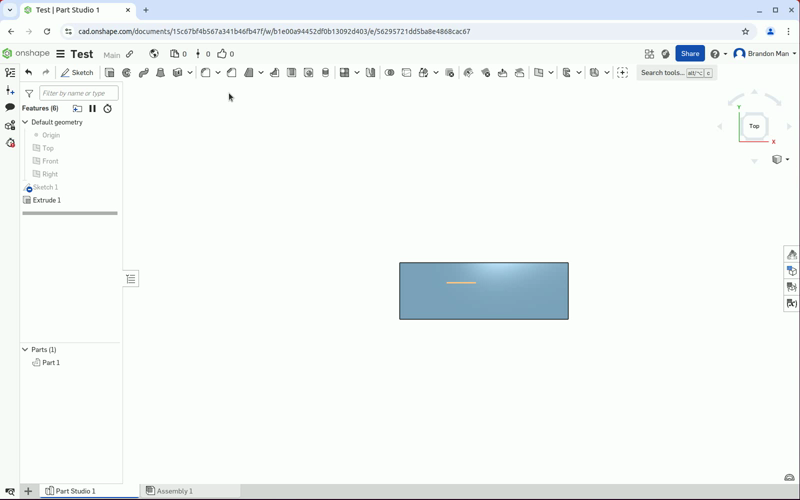
mouse_move(73, 352)
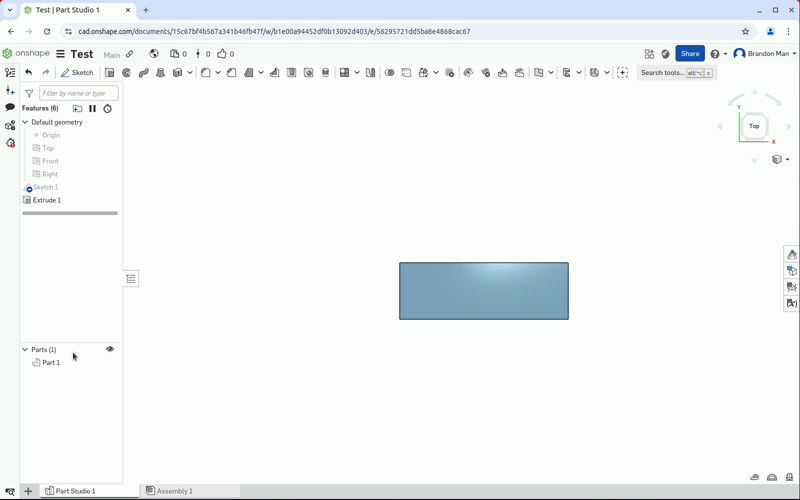
key(y)
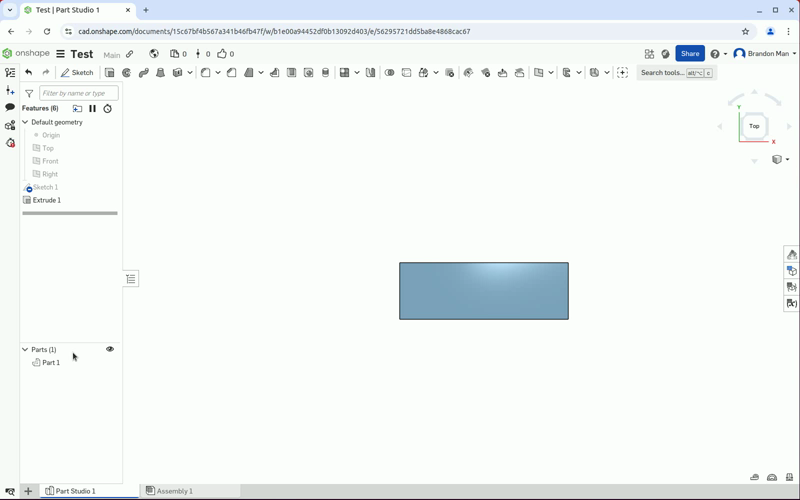
key(shift+p)
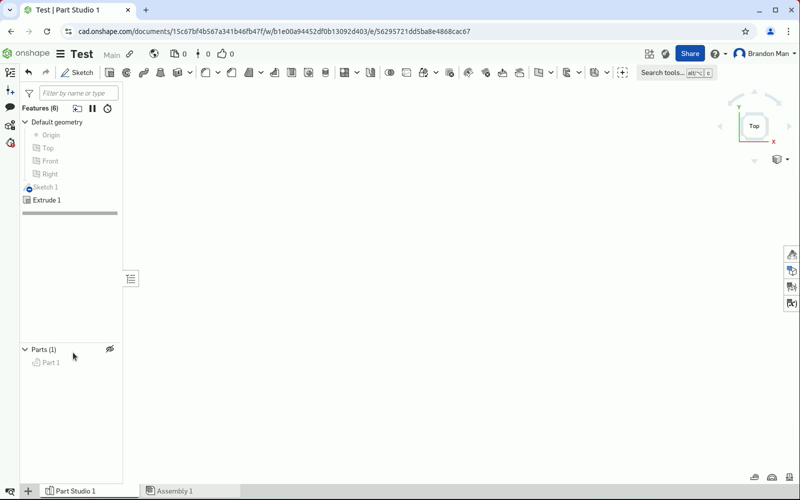
key(space)
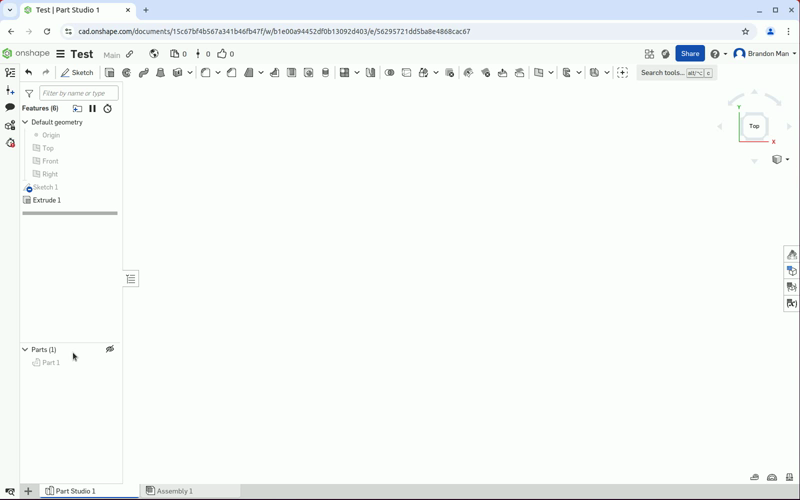
key_down(shift)
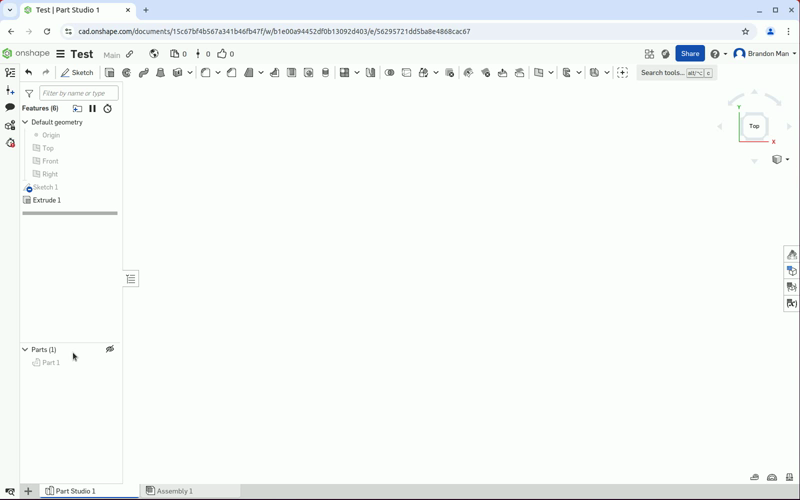
key(up)
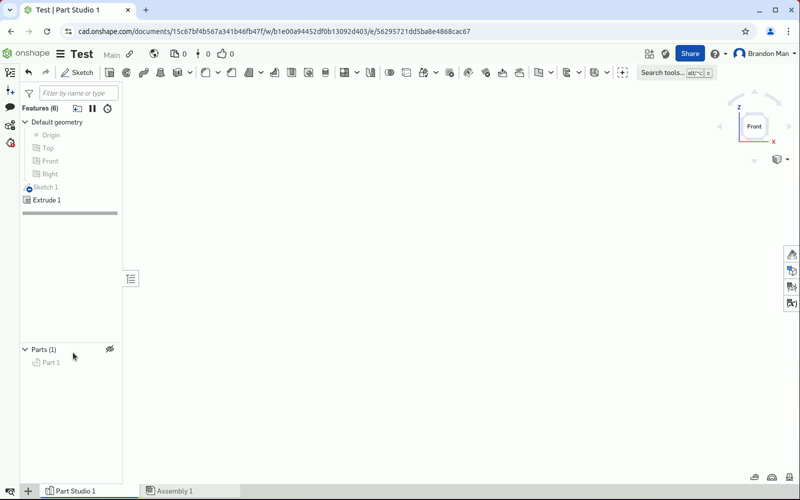
key_up(shift)
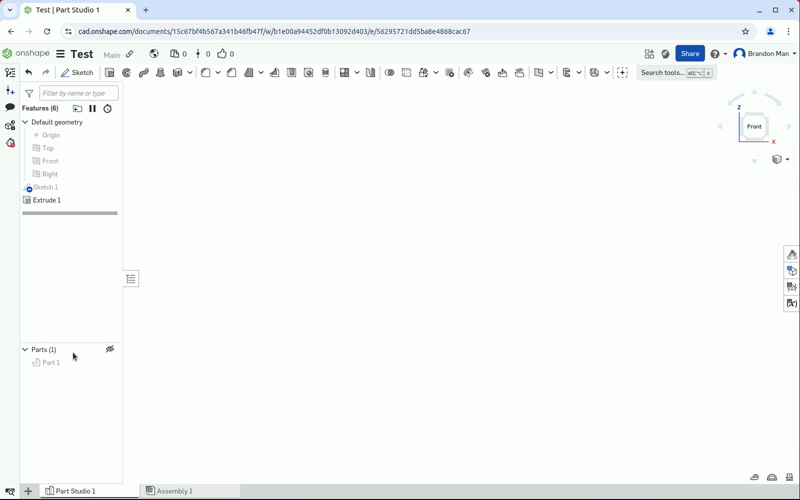
mouse_move(73, 352)
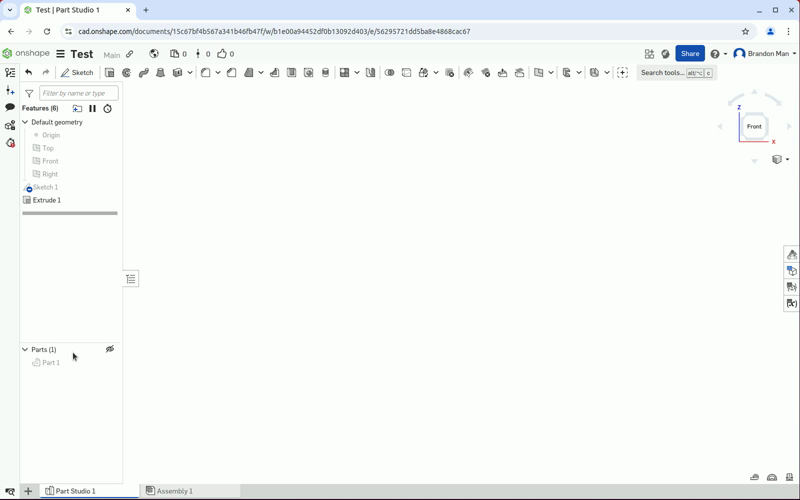
key(shift+y)
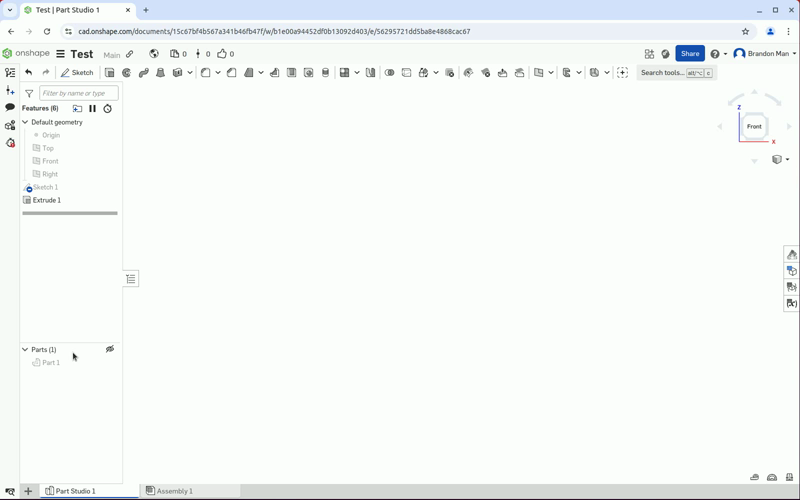
key(shift+s)
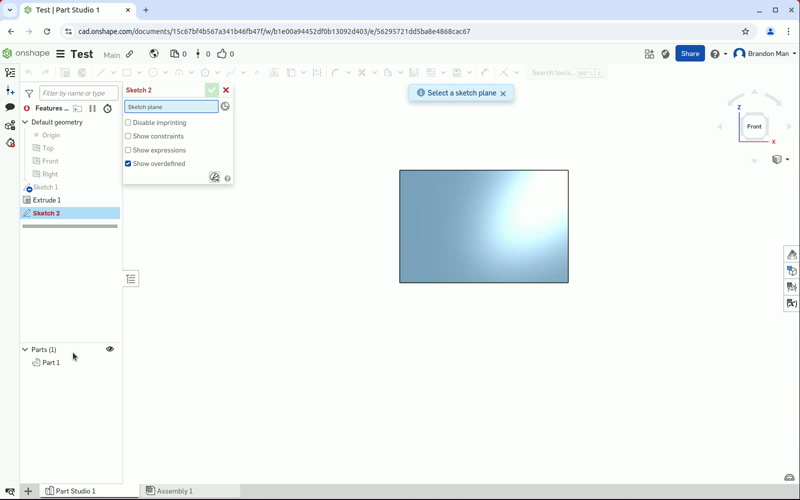
mouse_move(73, 163)
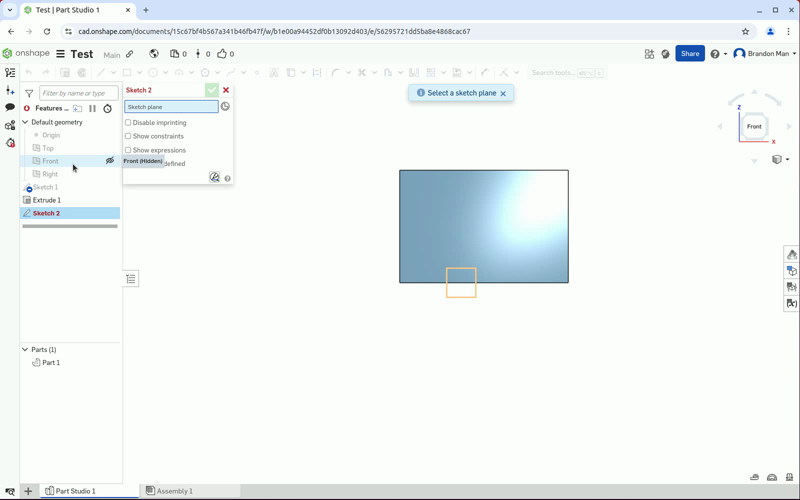
click(73, 163)
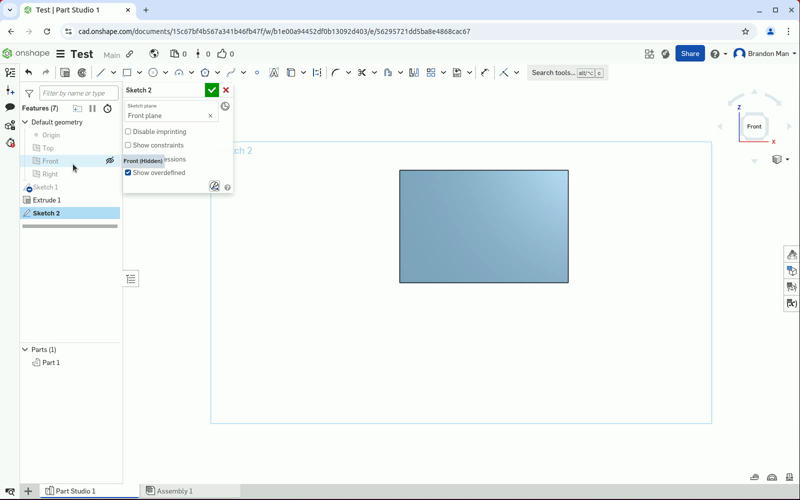
mouse_move(73, 352)
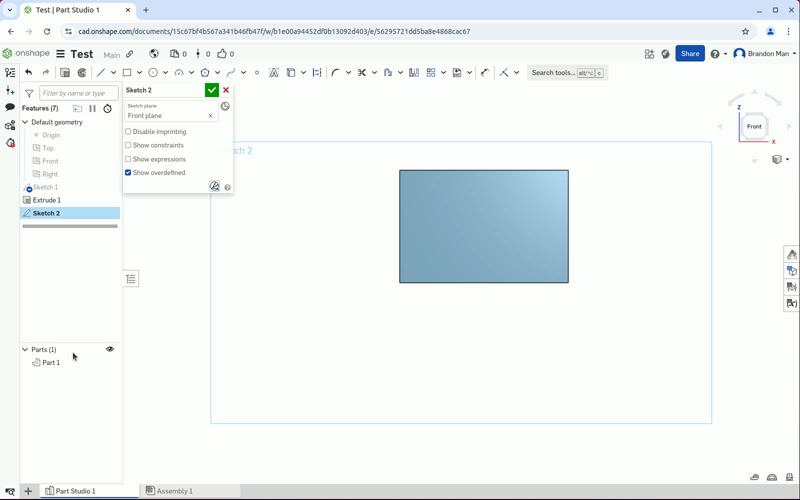
key(y)
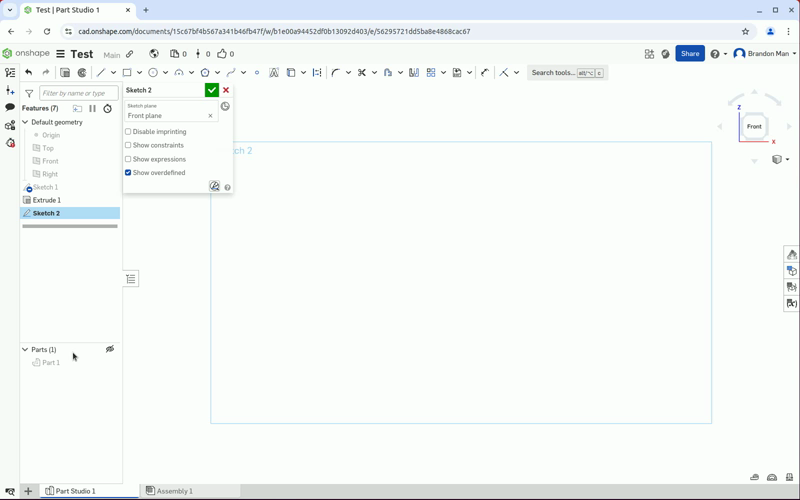
key(c)
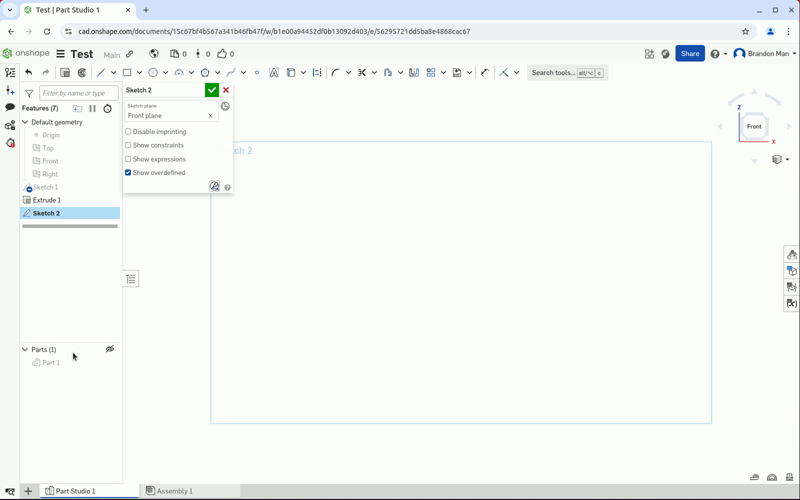
key_down(shift)
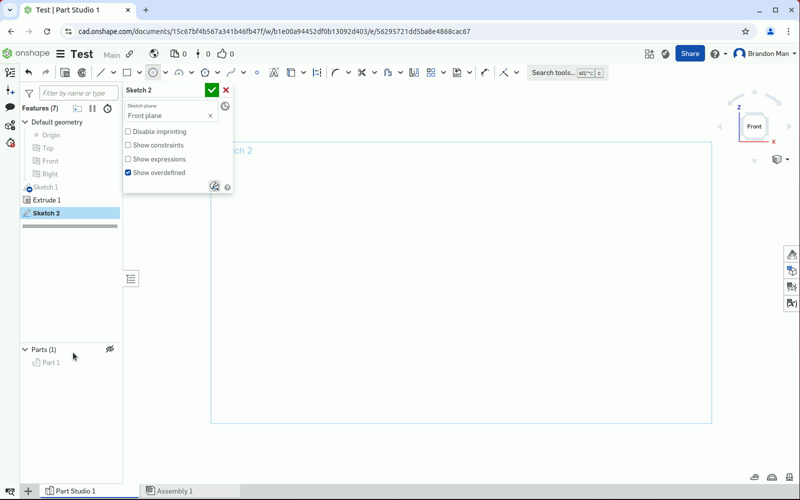
mouse_move(484, 226)
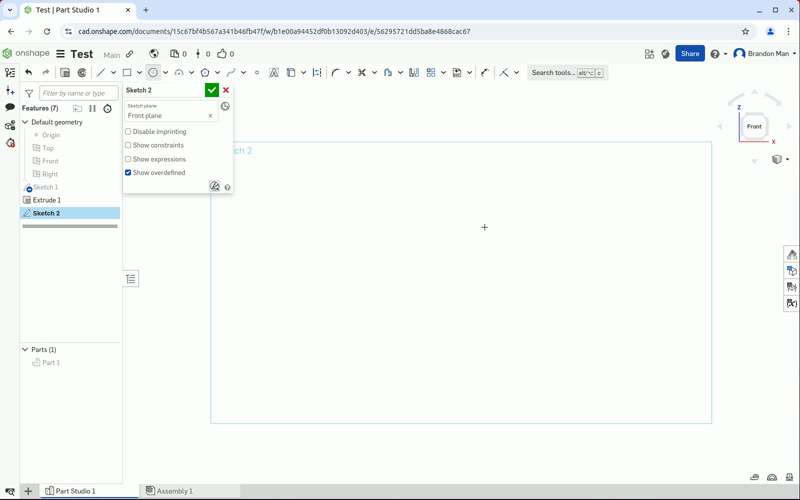
click(484, 226)
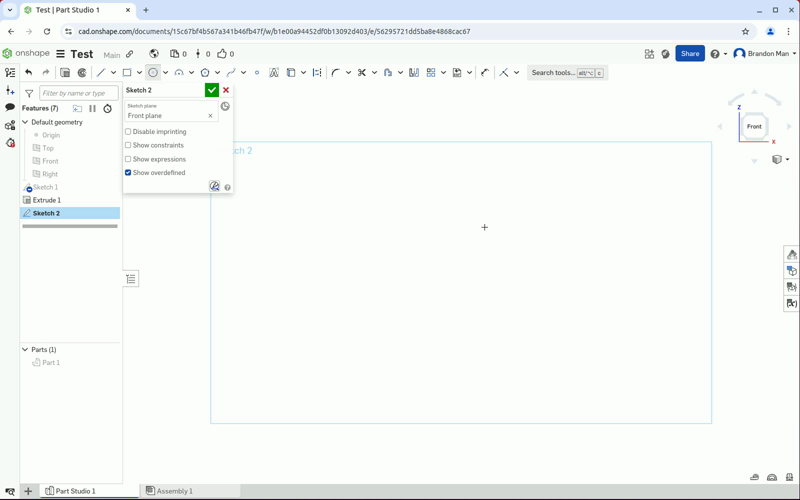
key_up(shift)
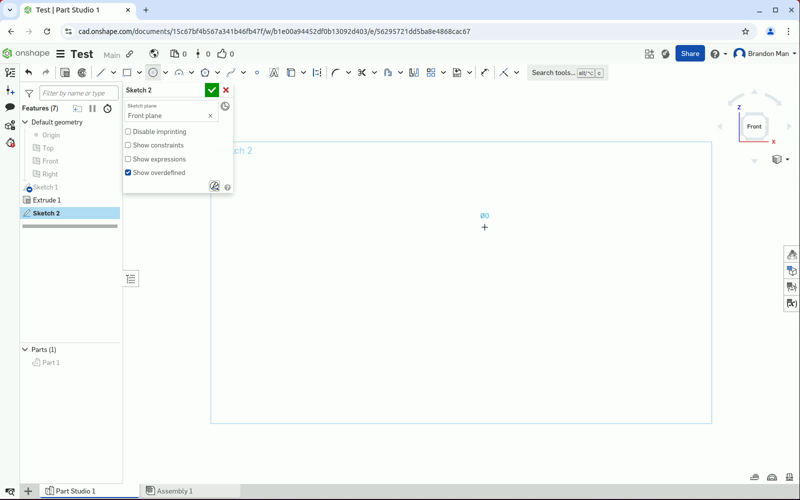
mouse_move(527, 226)
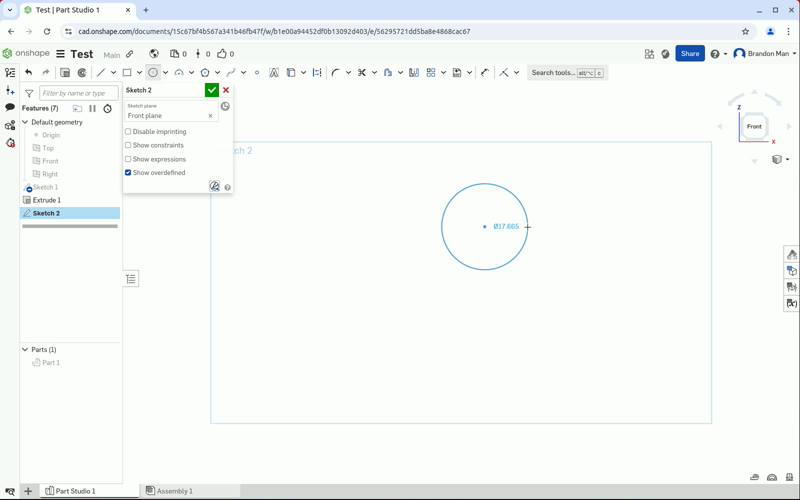
click(527, 226)
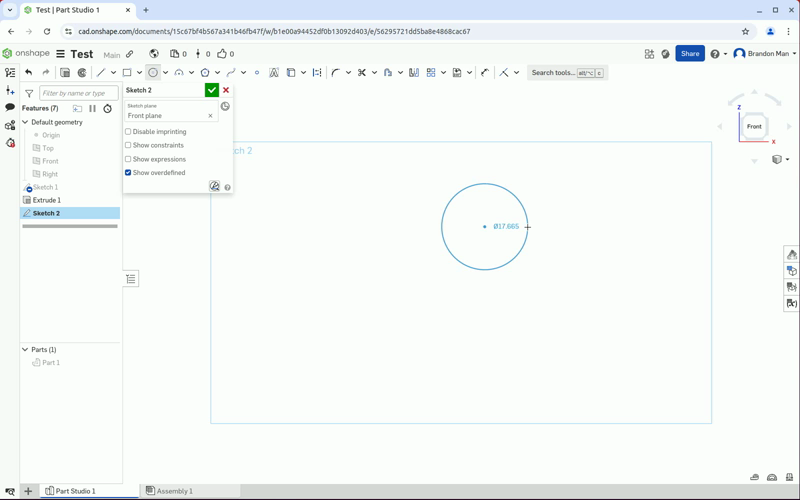
key(esc)
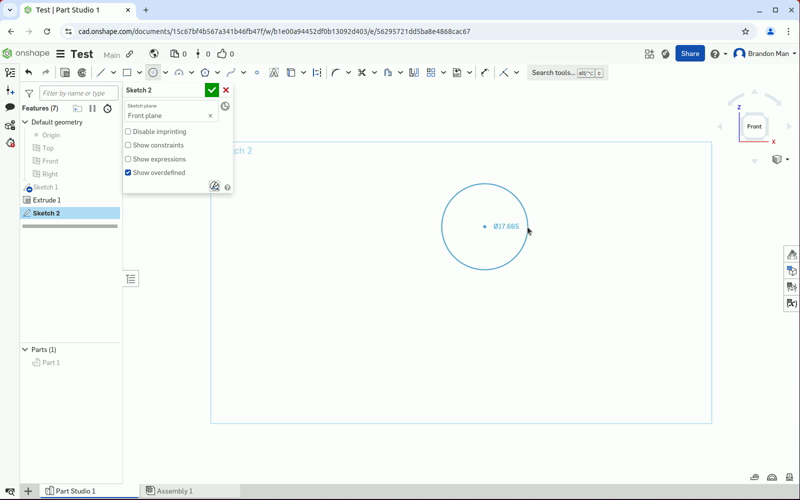
mouse_move(452, 241)
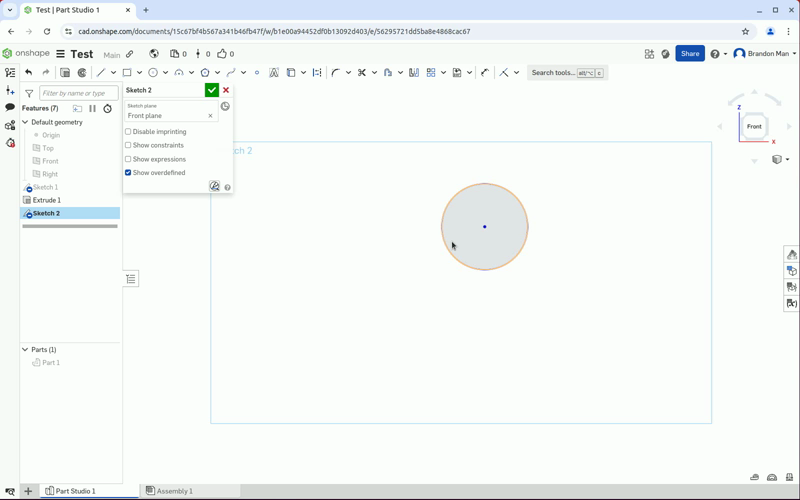
click(452, 241)
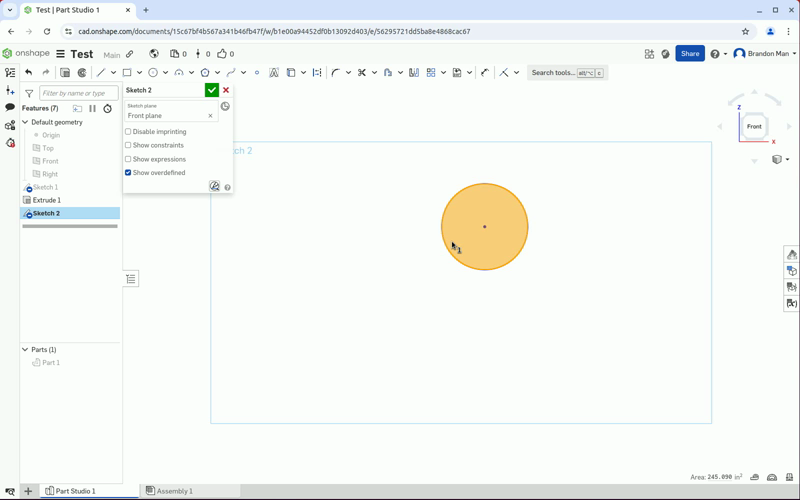
mouse_move(73, 352)
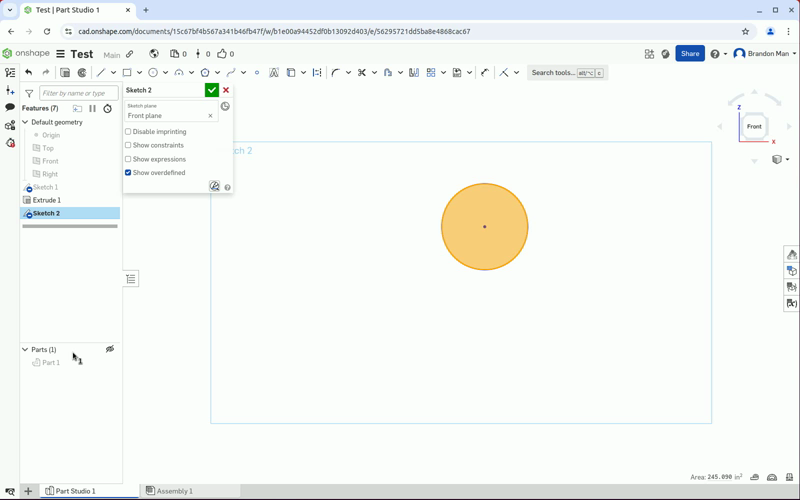
key(shift+y)
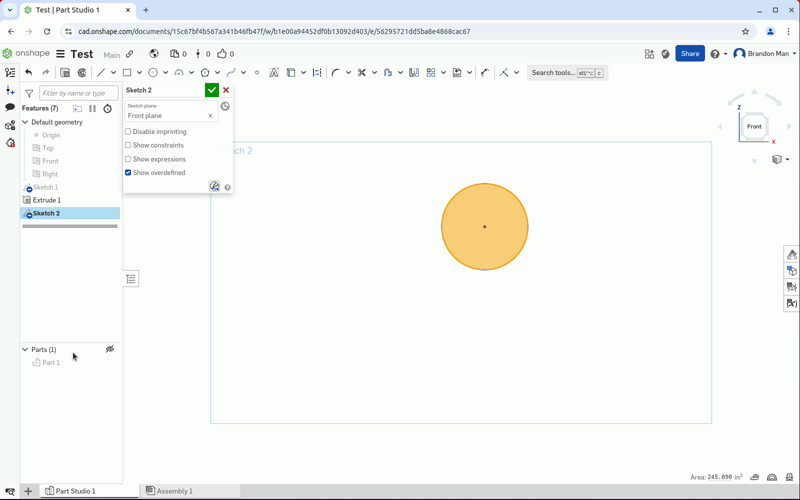
key(shift+e)
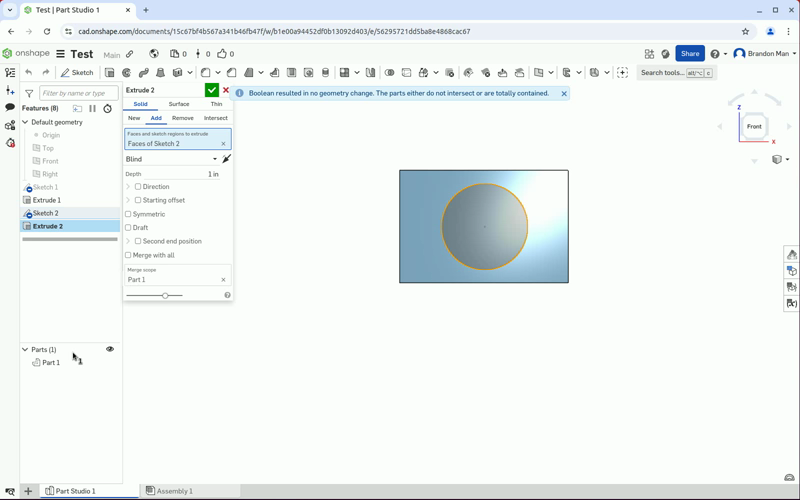
mouse_move(143, 106)
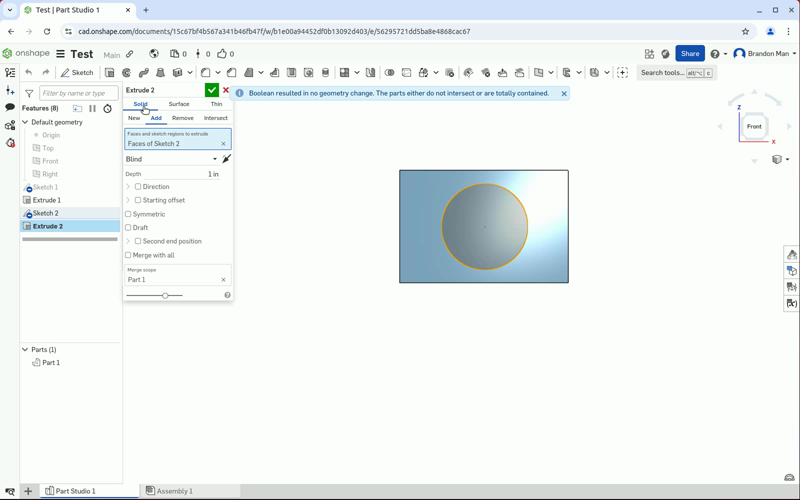
click(143, 106)
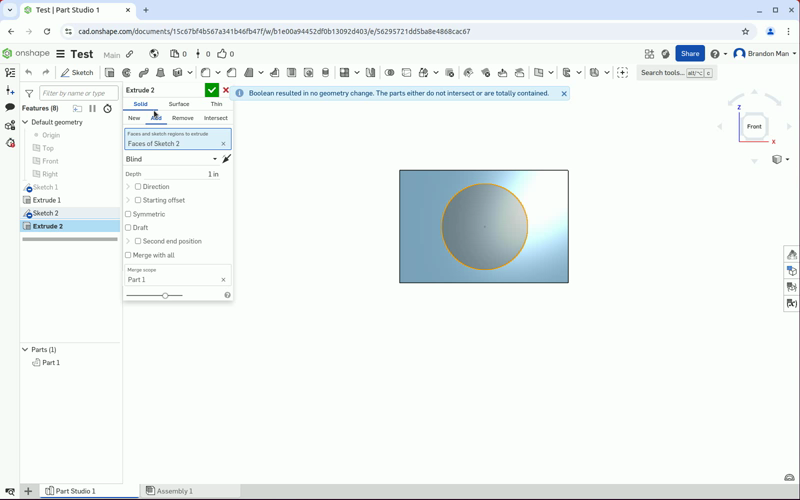
mouse_move(186, 120)
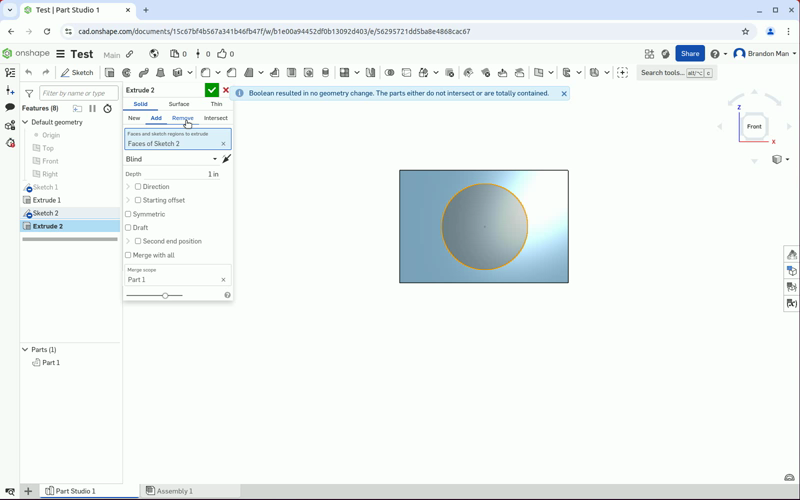
click(186, 120)
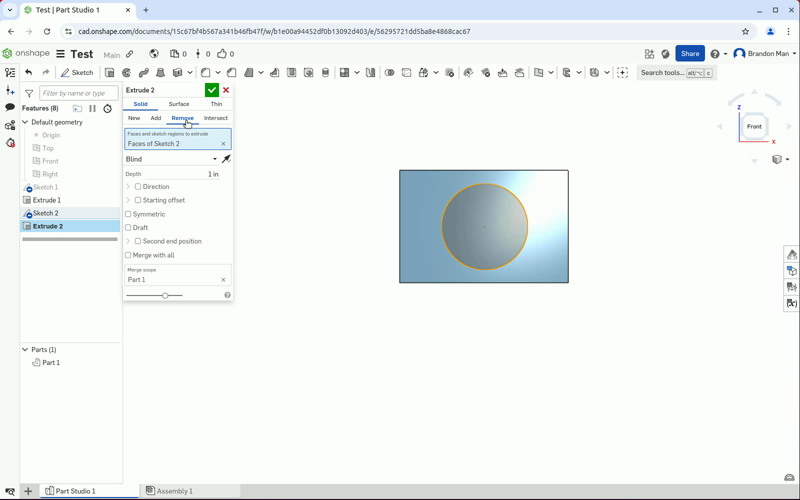
key(tab, 4)
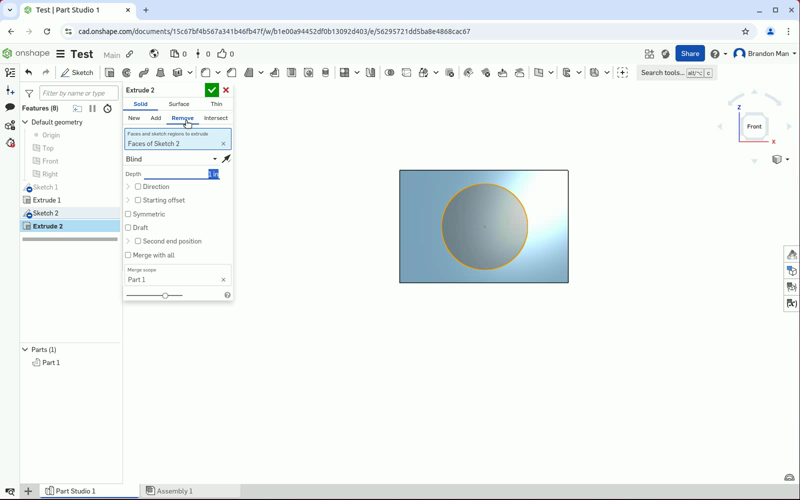
text(28.886)
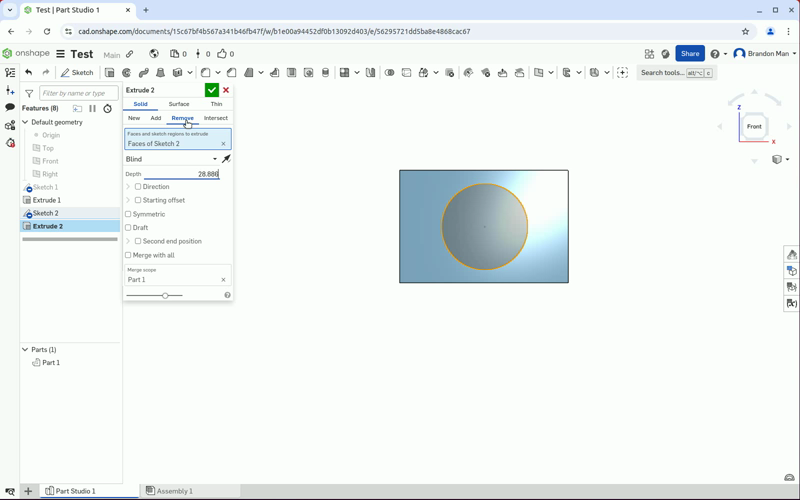
key(tab, 3)
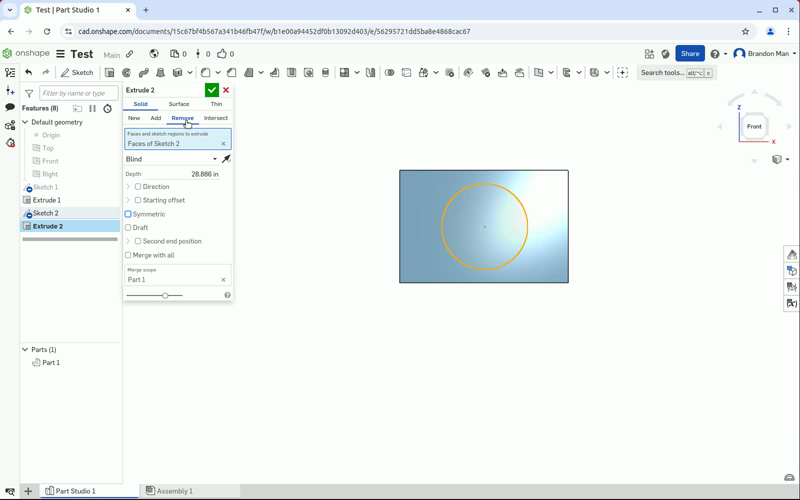
key(space)
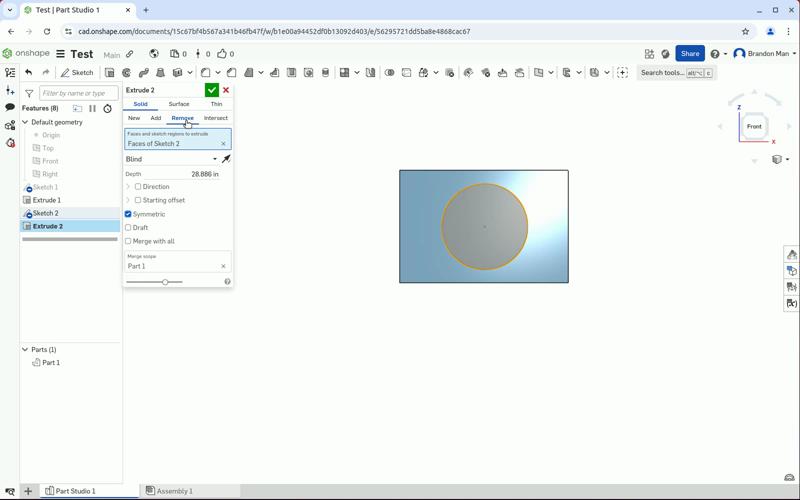
key(tab, 2)
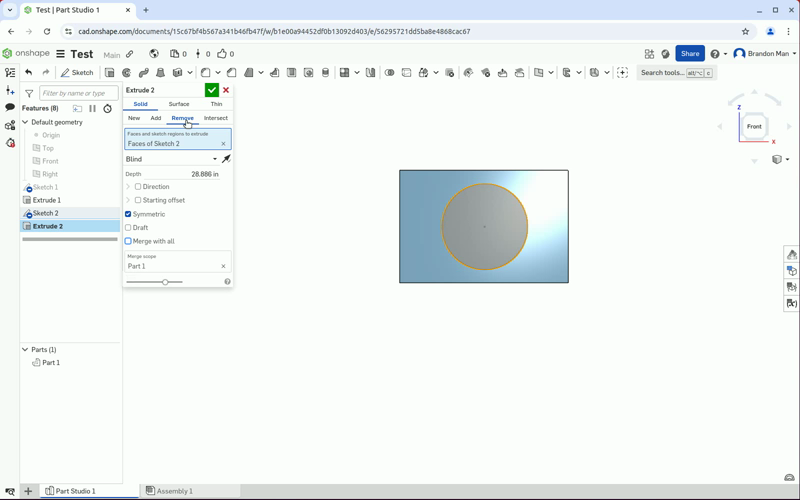
key(space)
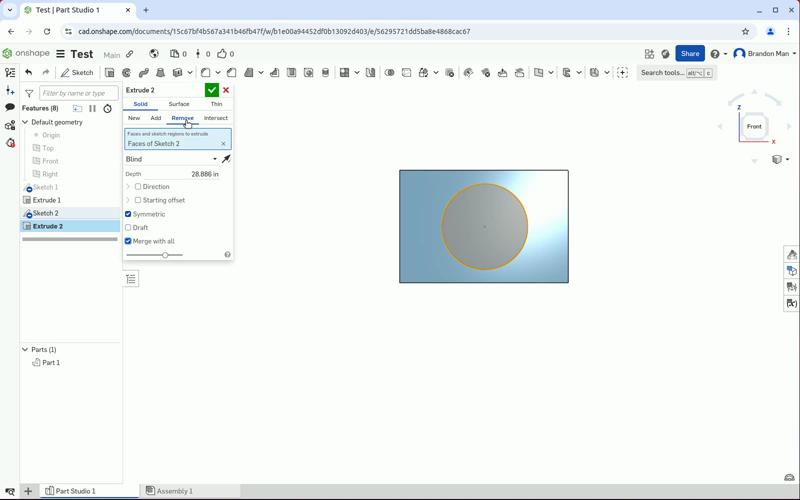
key(enter)
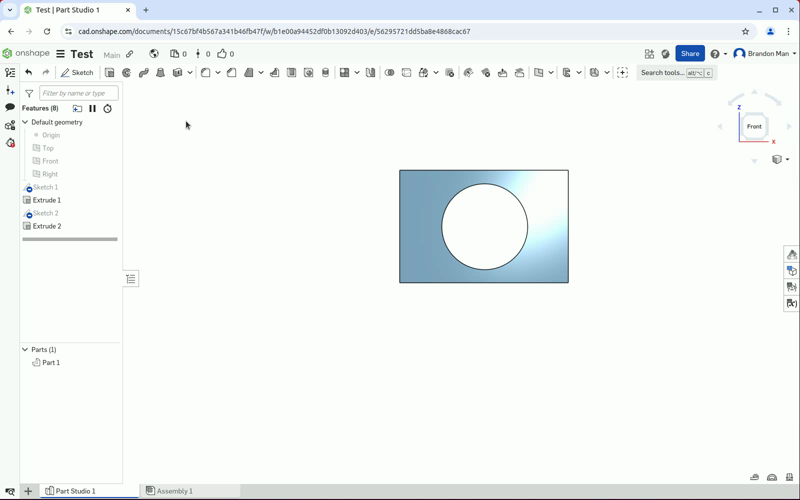
key(shift+h)
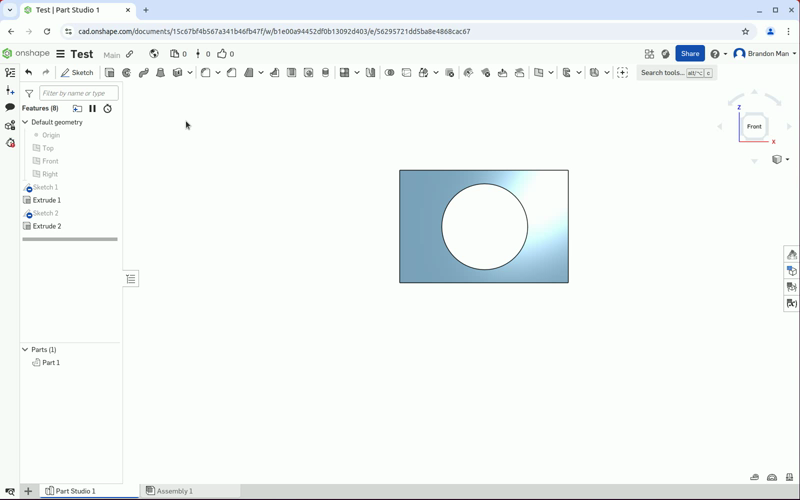
key(shift+h)
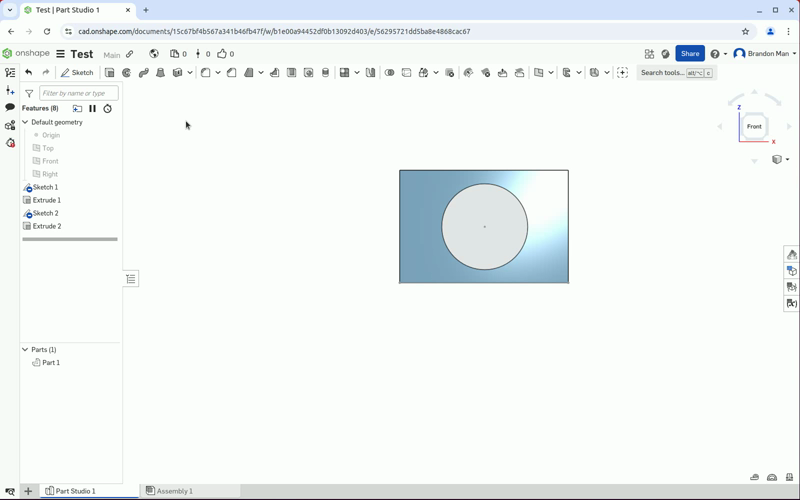
key(shift+7)
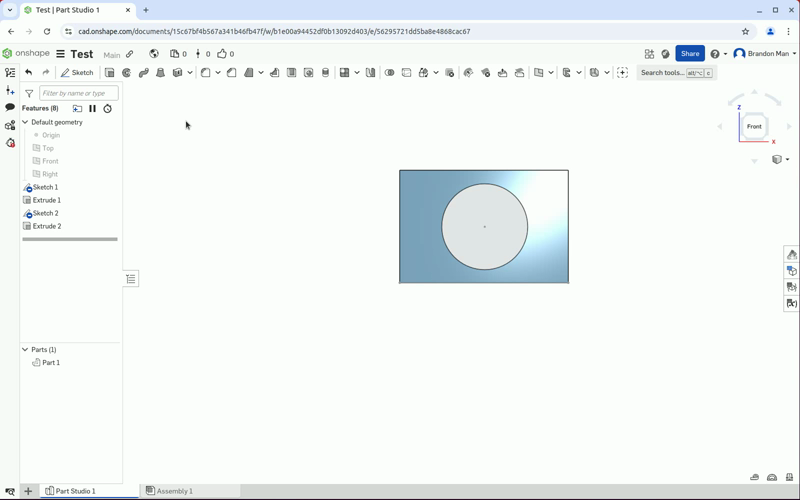
key(left, 2)
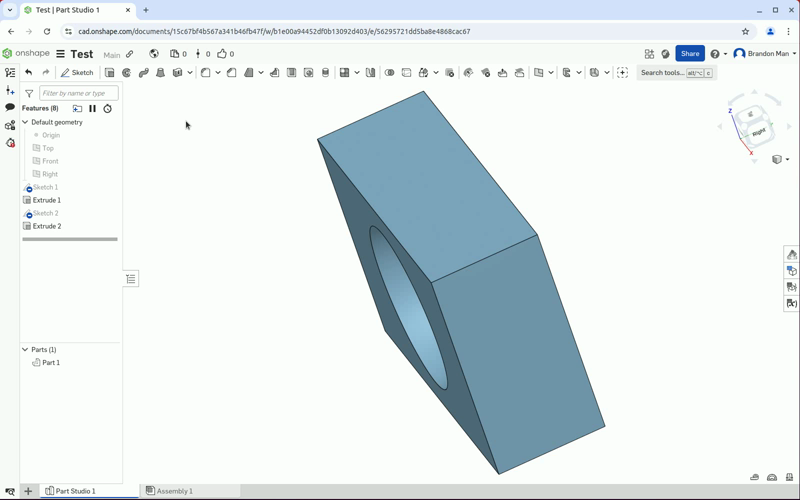
key(down, 2)
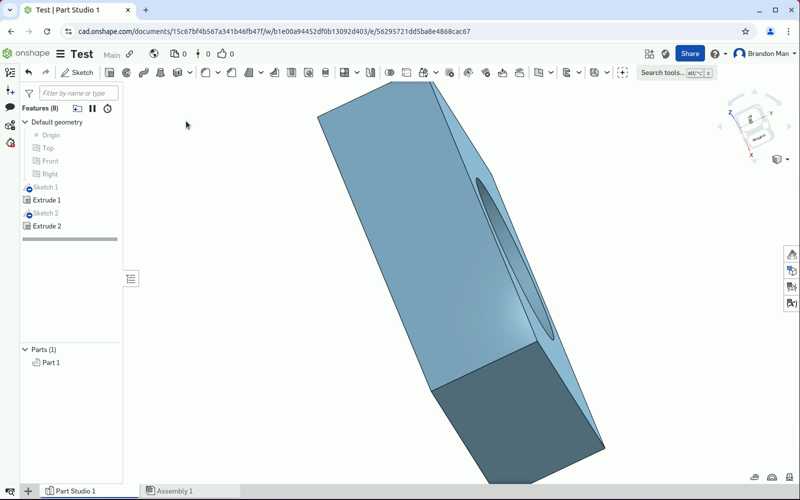
key(up, 2)
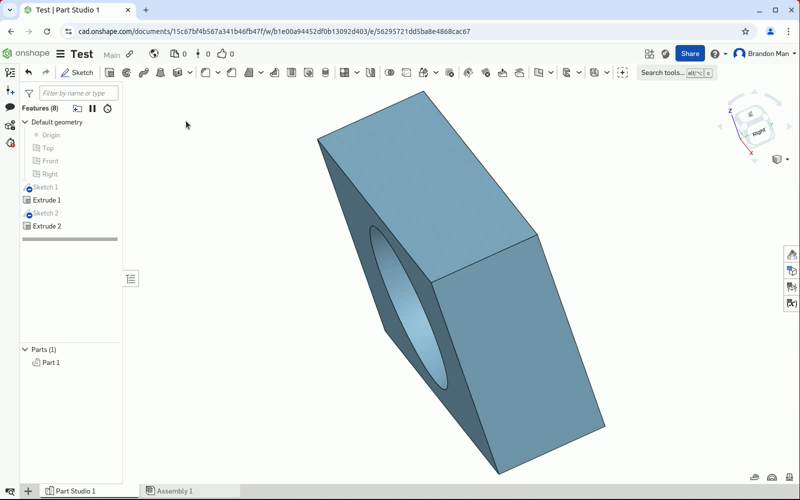
key(right, 2)
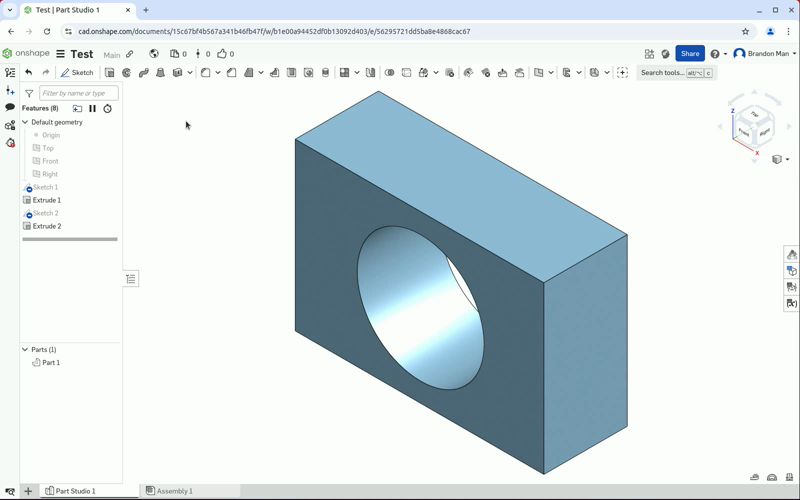
mouse_move(73, 189)
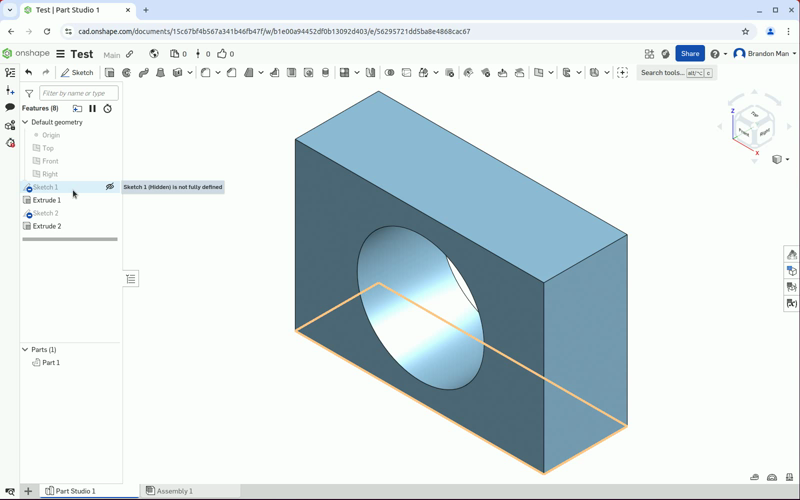
click(73, 189)